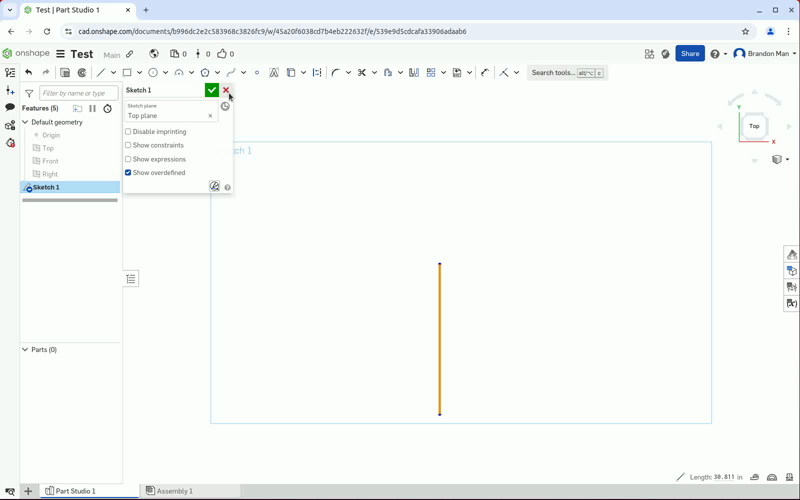
key(shift+h)
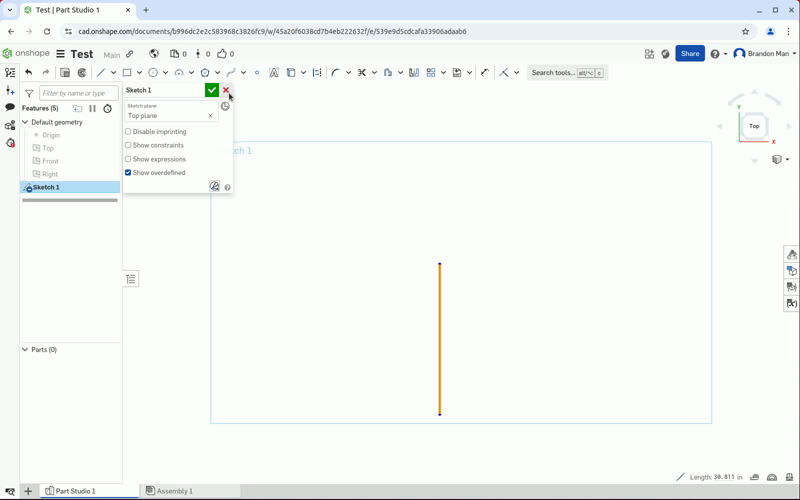
key(shift+s)
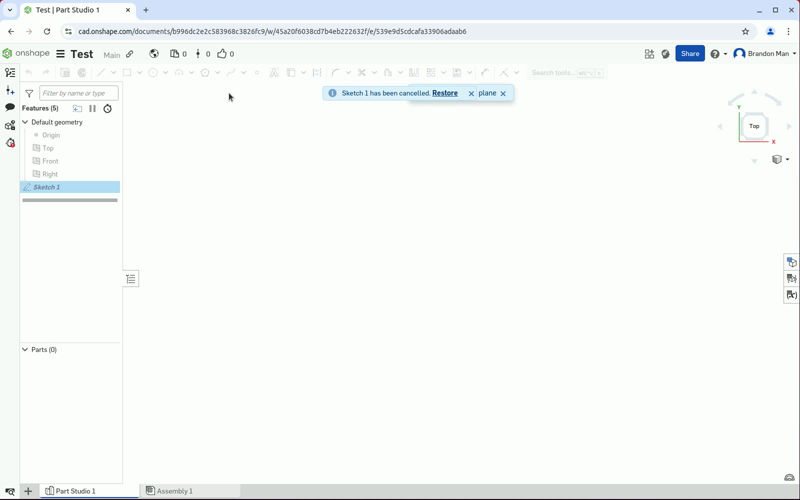
mouse_move(73, 150)
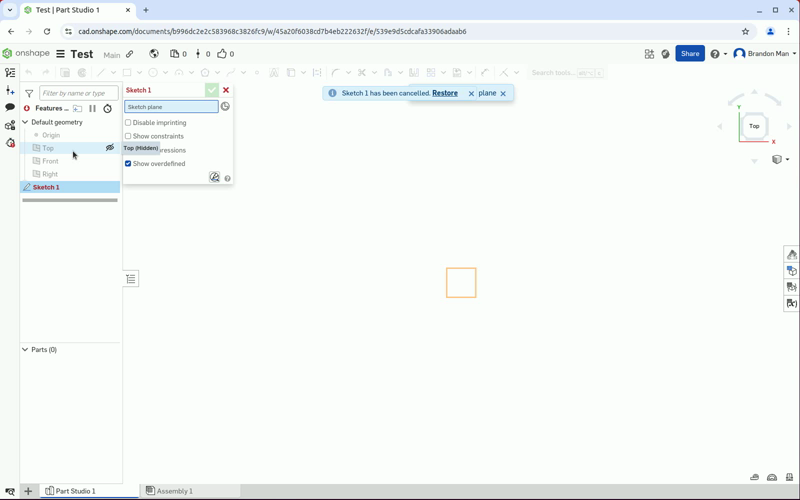
click(73, 150)
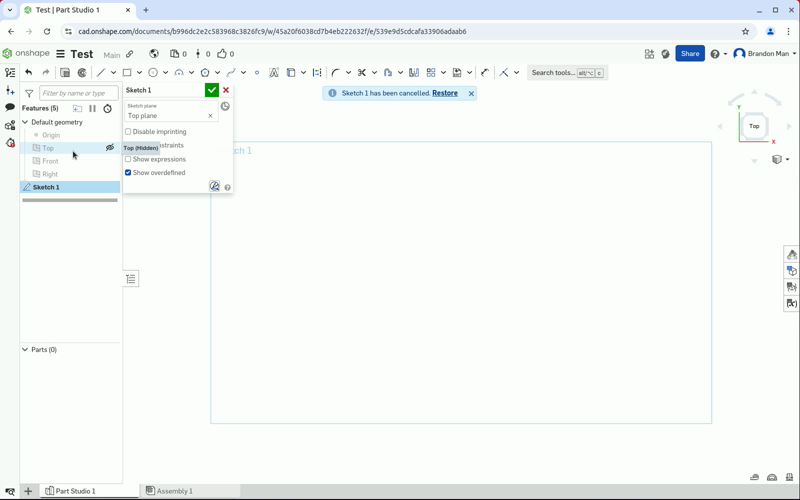
mouse_move(73, 352)
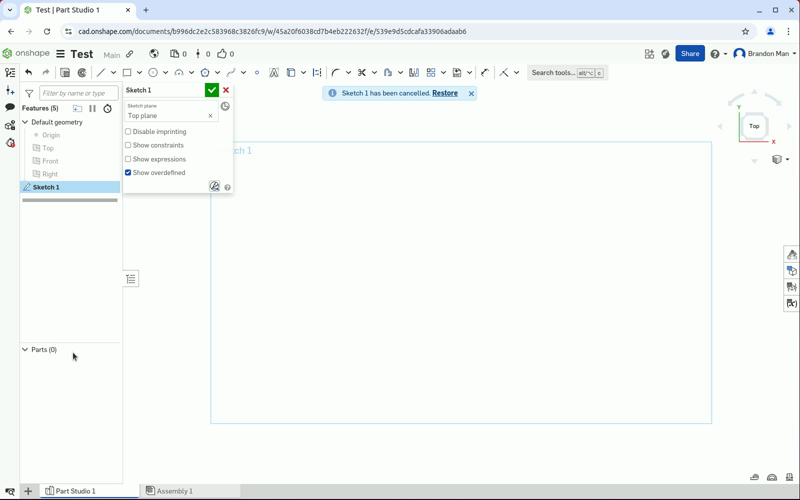
key(y)
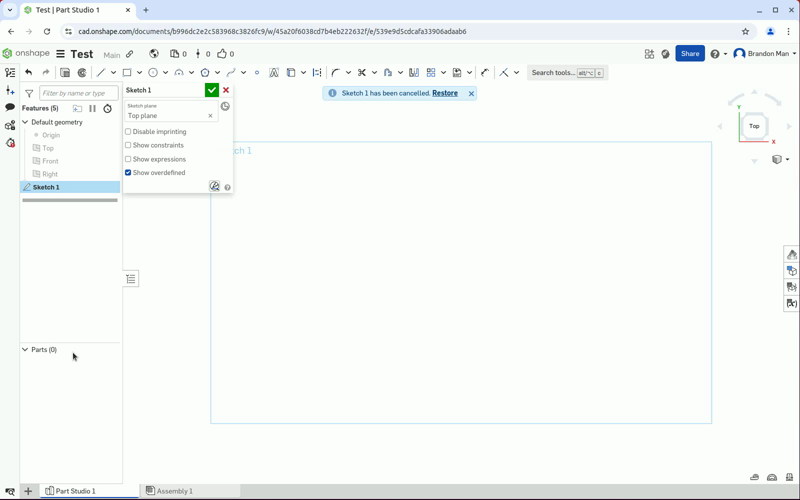
key(c)
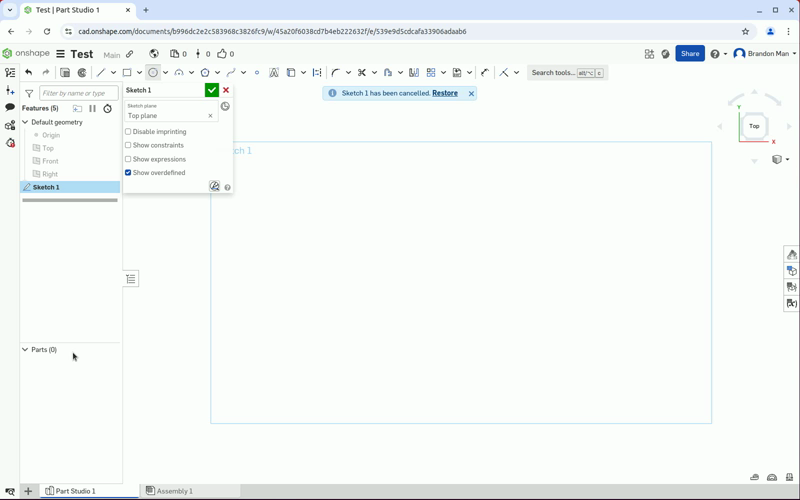
key_down(shift)
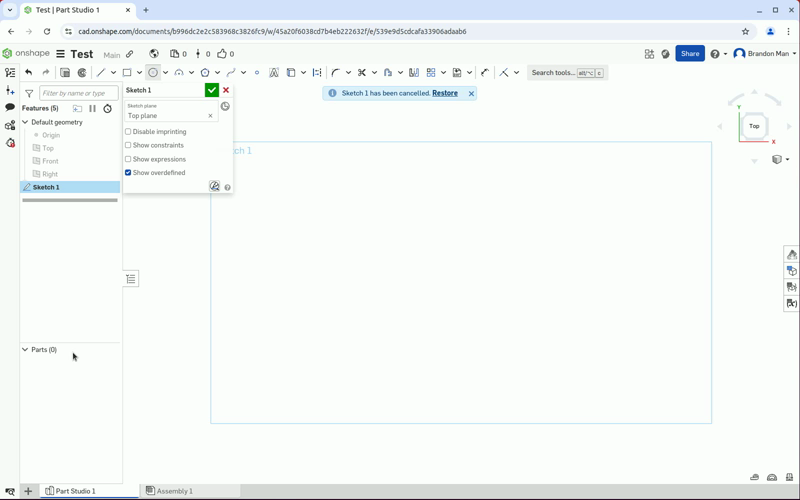
mouse_move(461, 282)
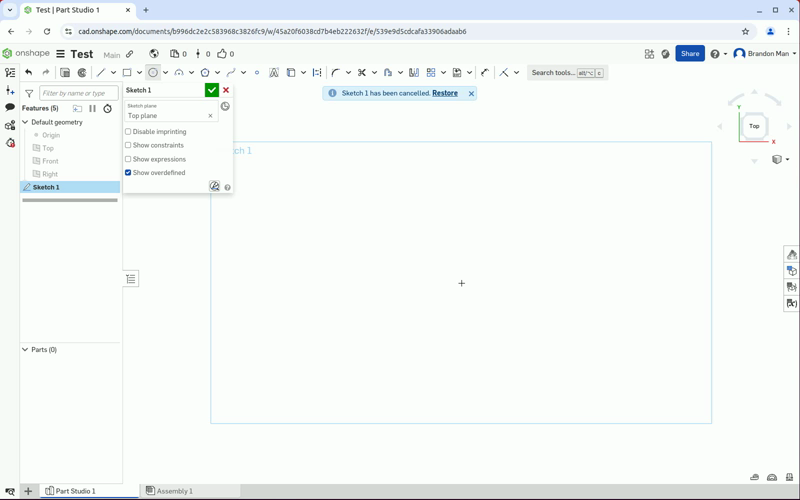
click(461, 282)
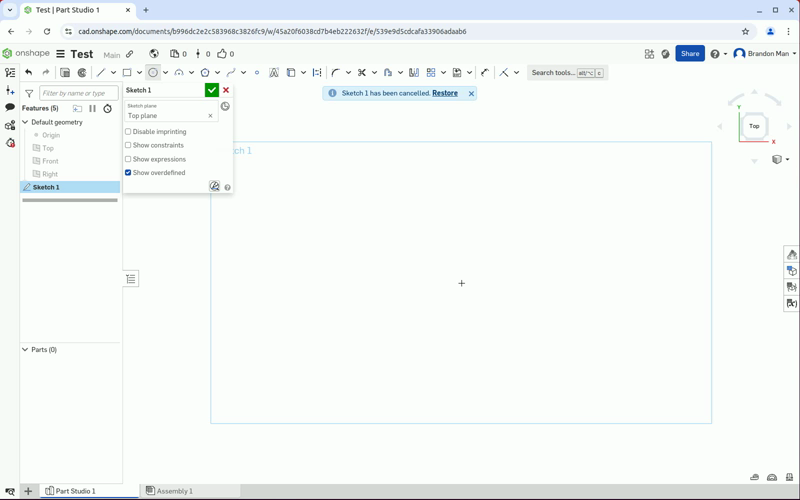
key_up(shift)
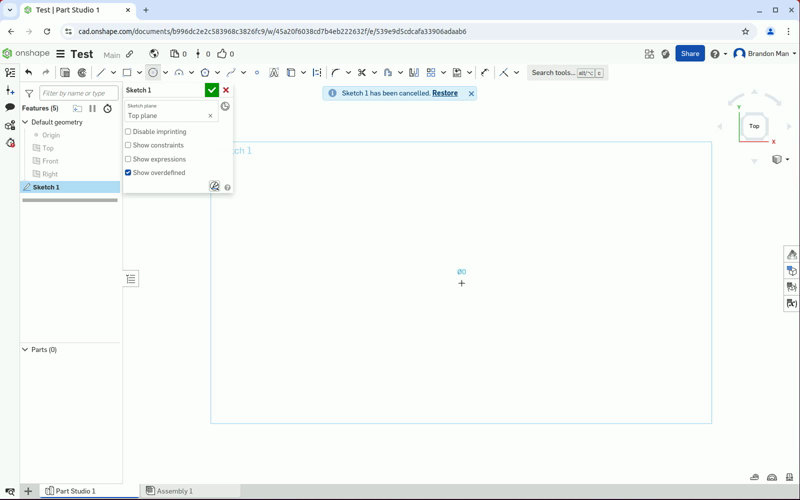
mouse_move(479, 282)
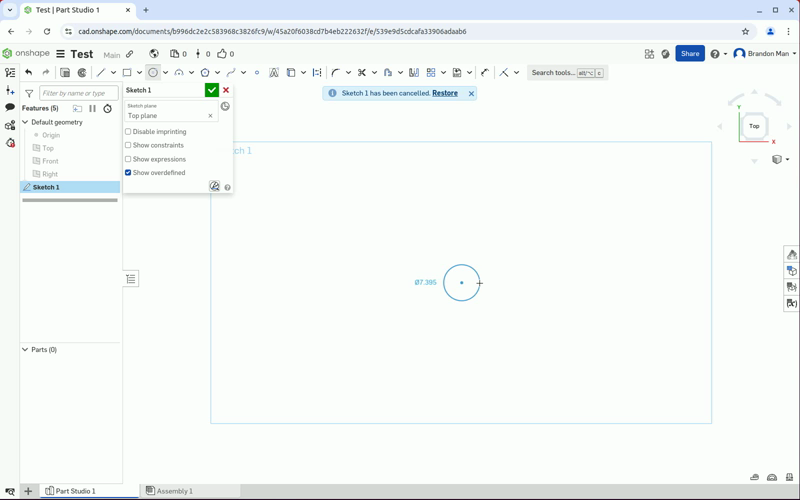
click(479, 282)
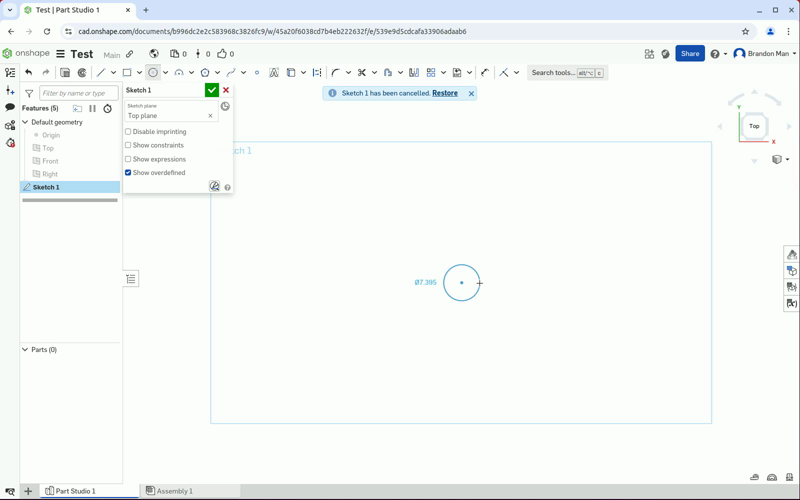
key(esc)
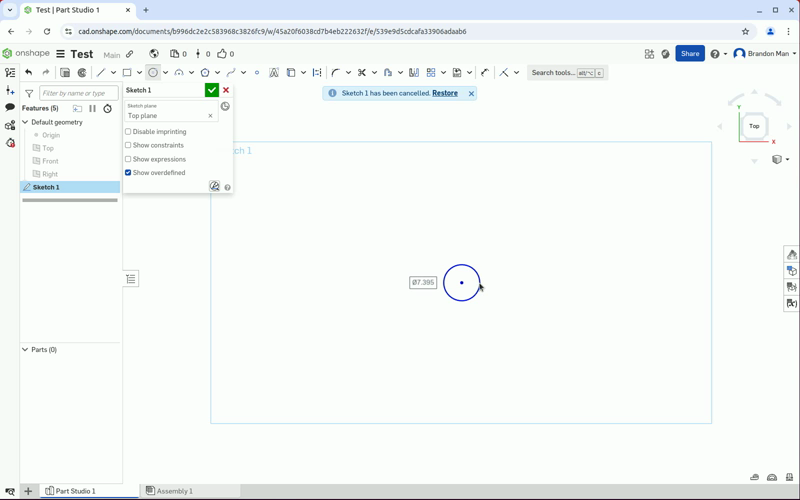
key(c)
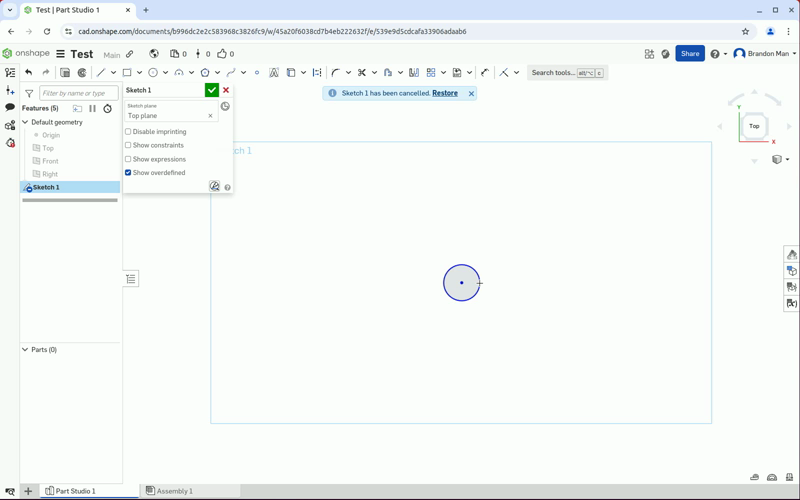
key_down(shift)
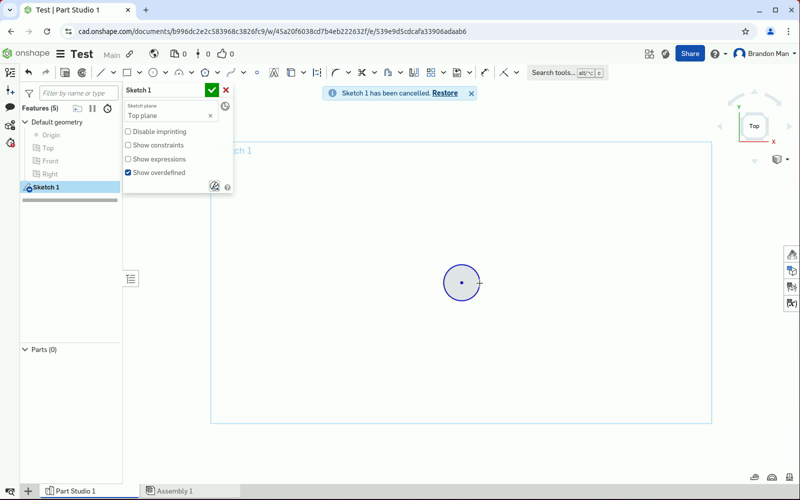
mouse_move(461, 282)
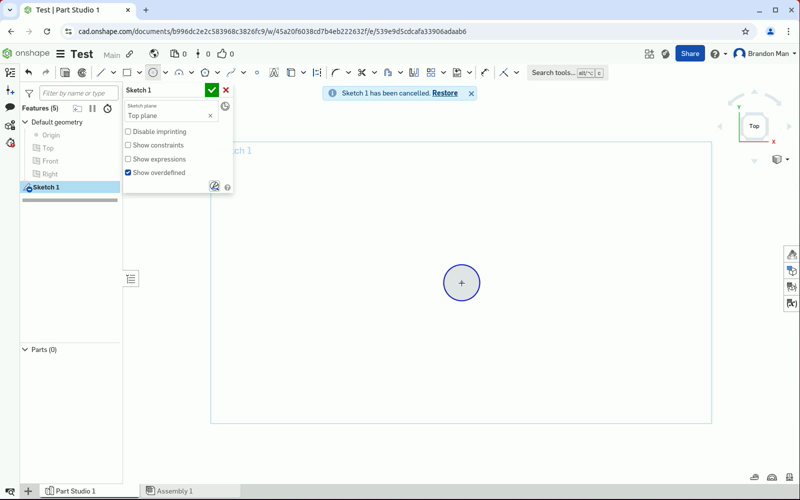
click(461, 282)
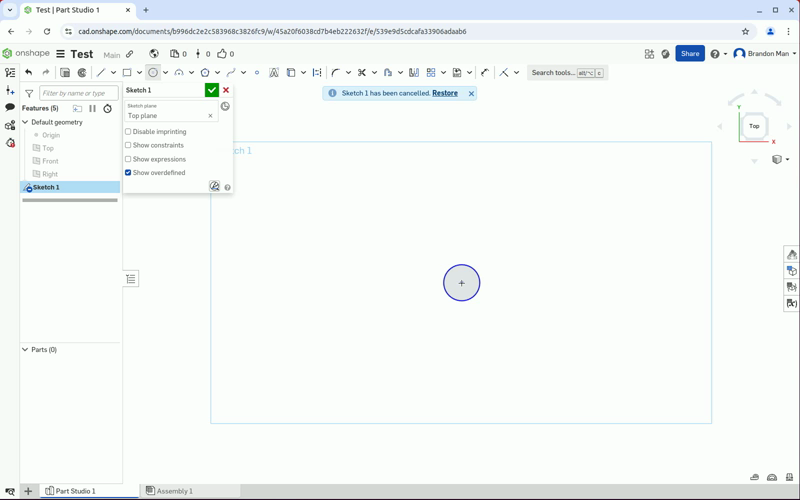
key_up(shift)
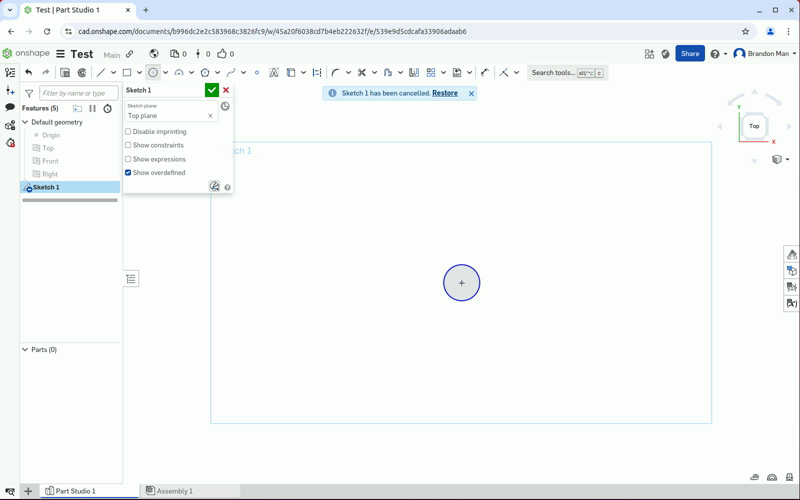
mouse_move(476, 282)
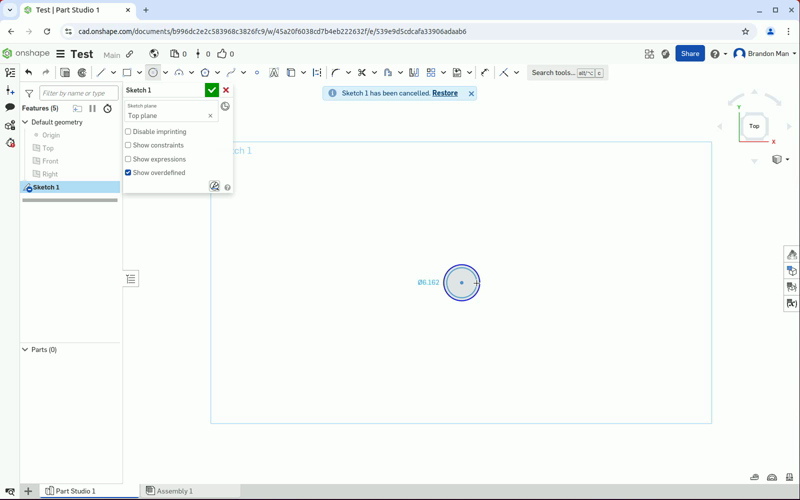
scroll(6)
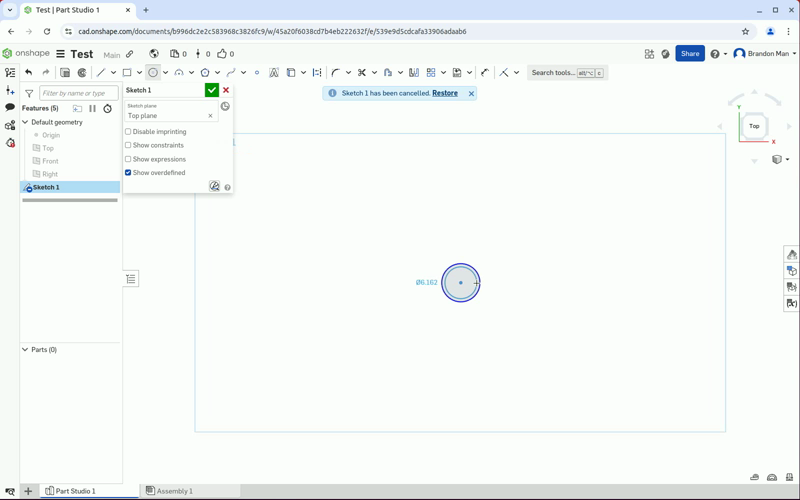
scroll(6)
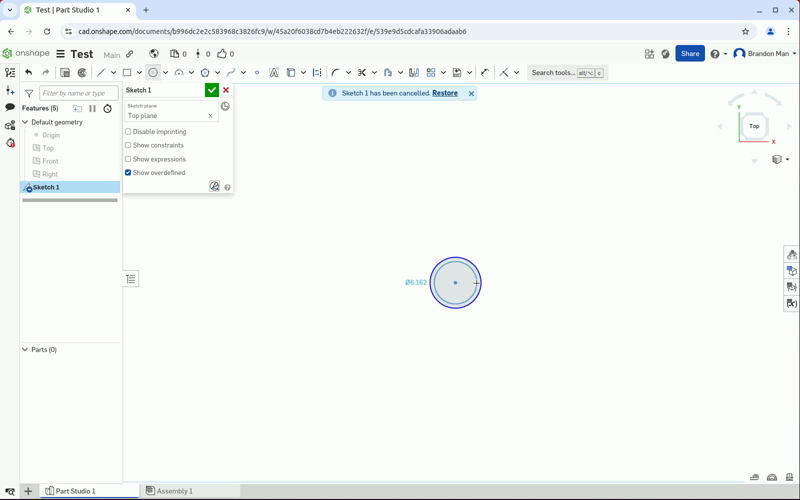
scroll(6)
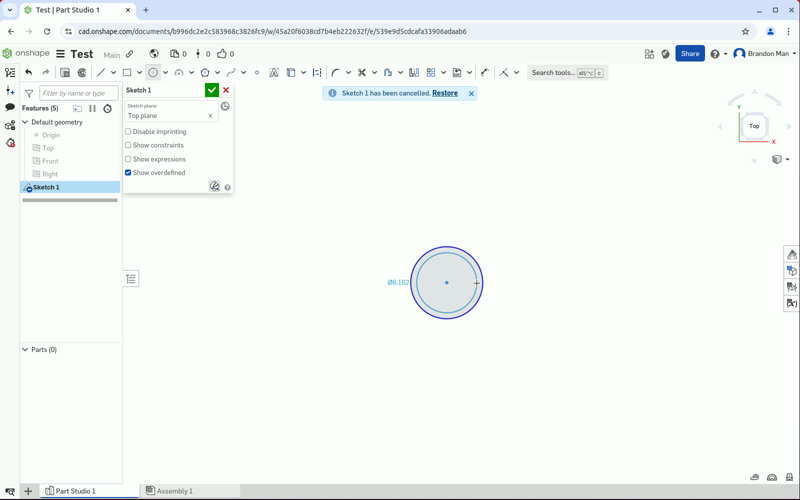
scroll(6)
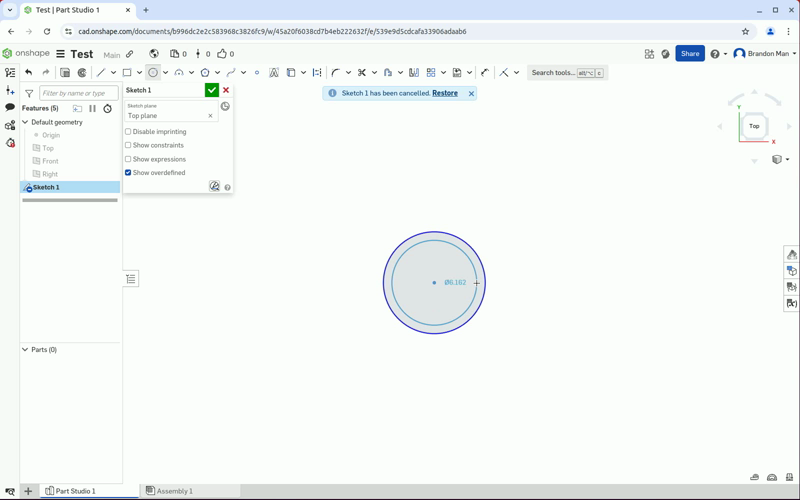
scroll(6)
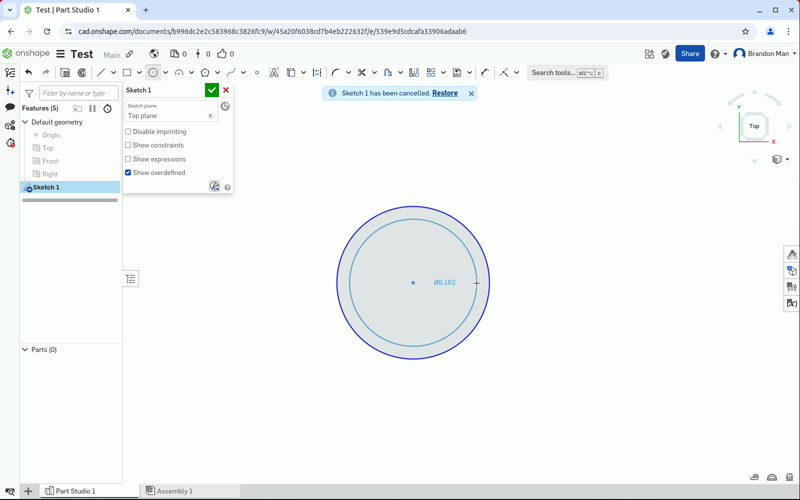
scroll(6)
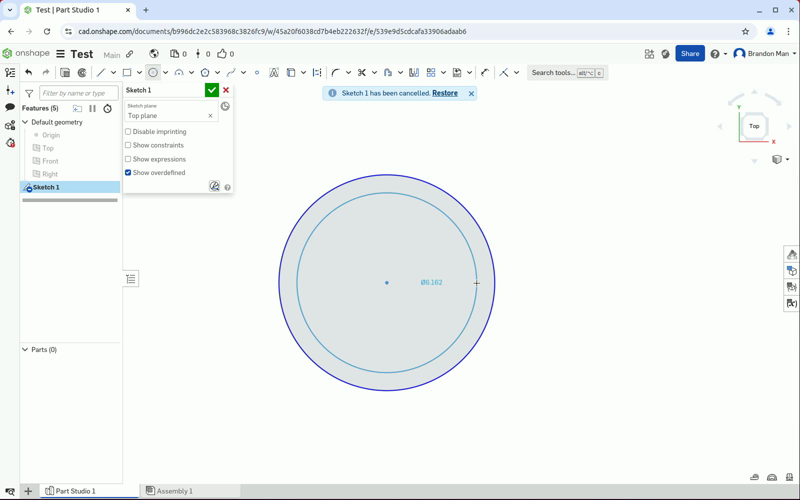
scroll(6)
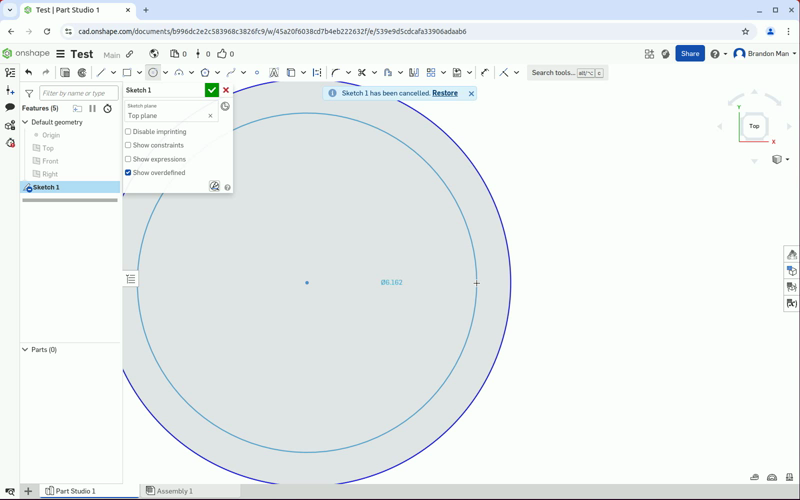
click(476, 282)
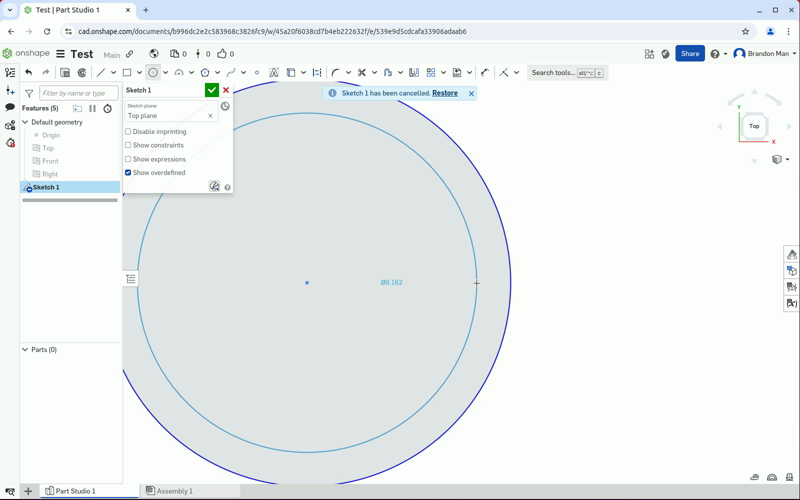
scroll(-6)
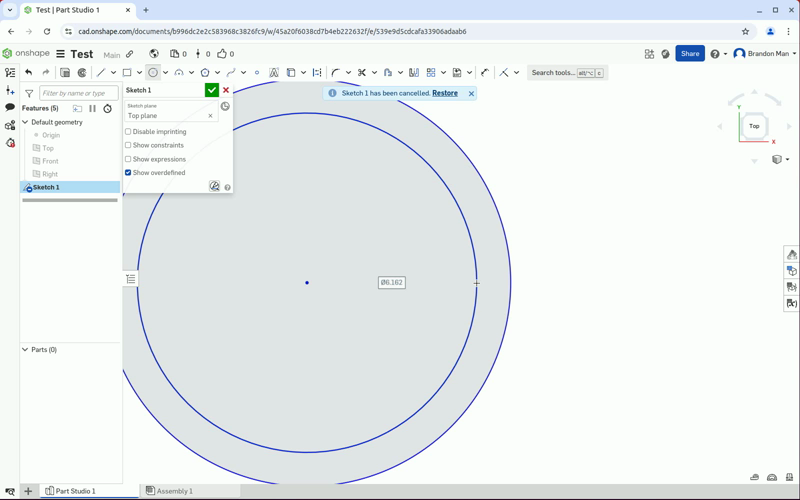
scroll(-6)
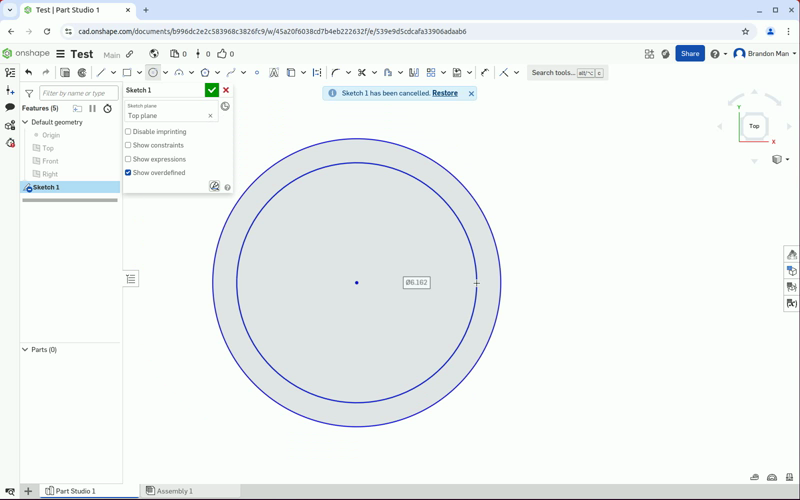
scroll(-6)
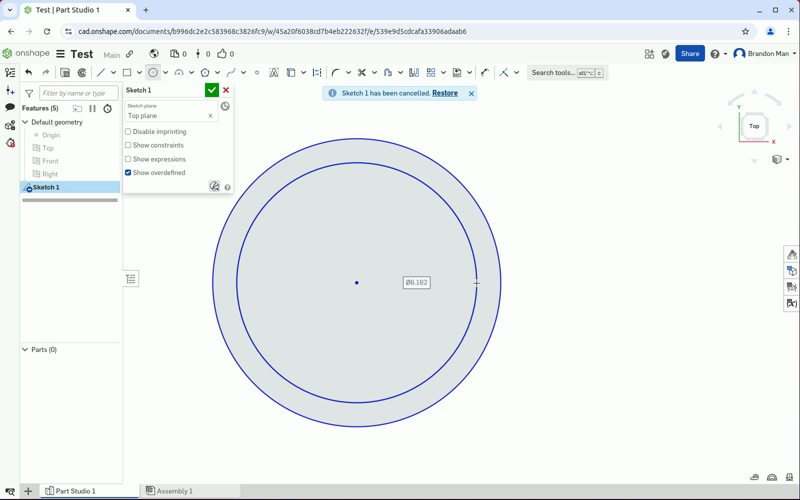
scroll(-6)
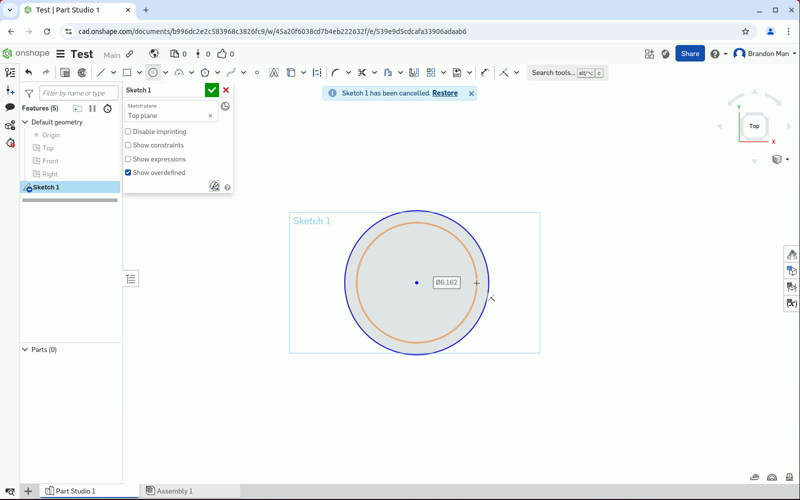
scroll(-6)
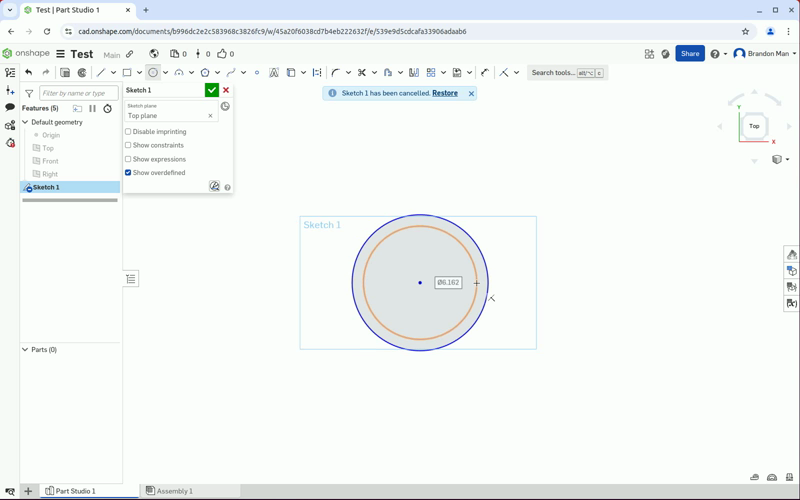
scroll(-6)
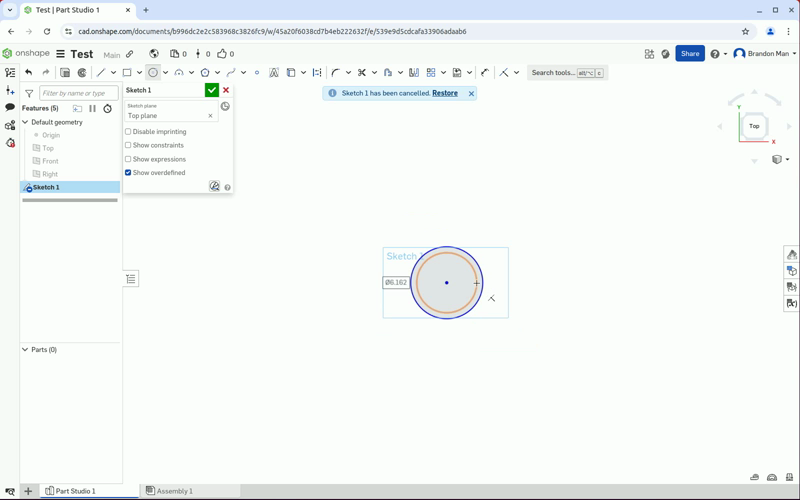
scroll(-6)
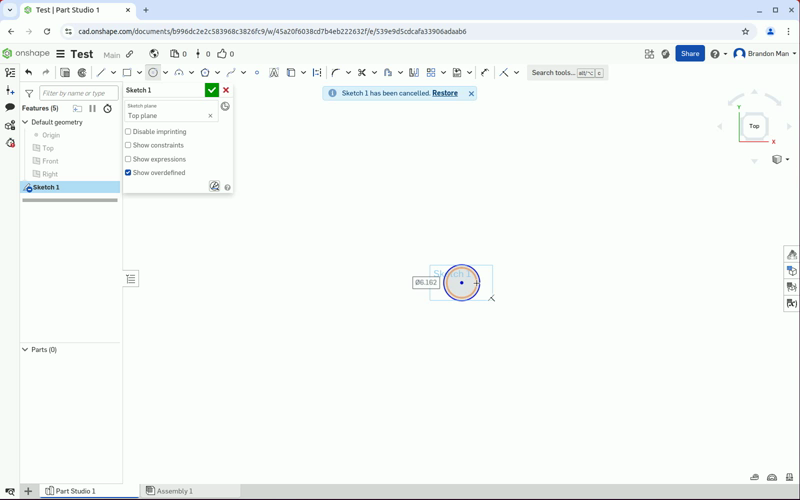
key(esc)
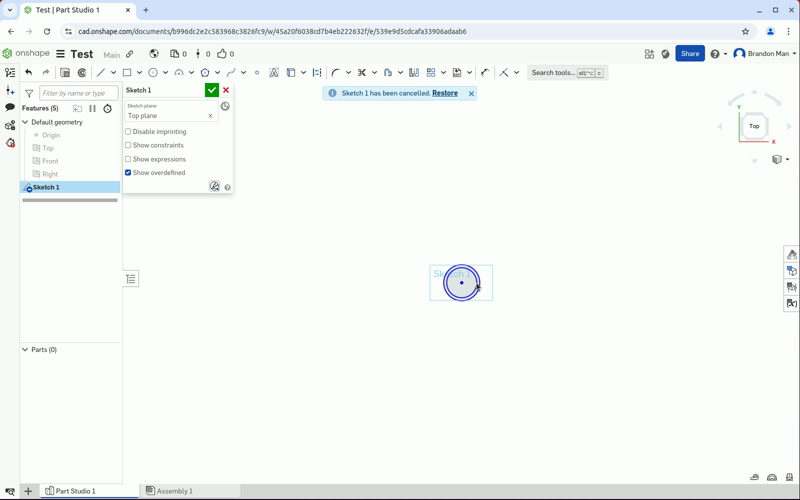
mouse_move(450, 272)
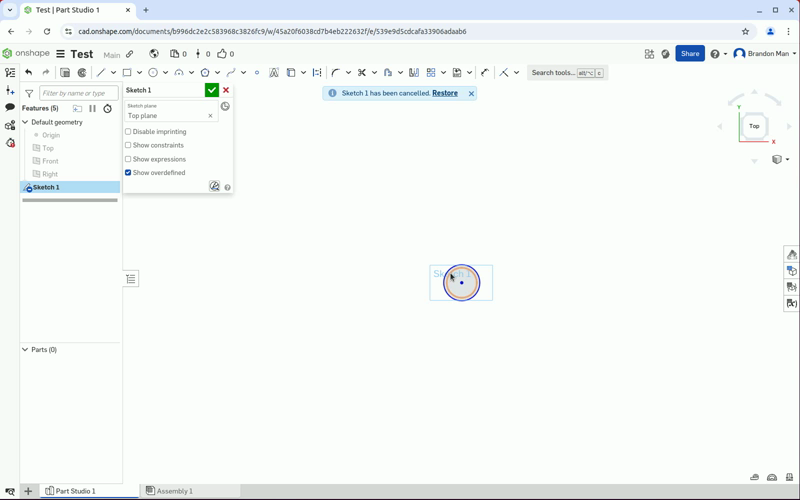
scroll(6)
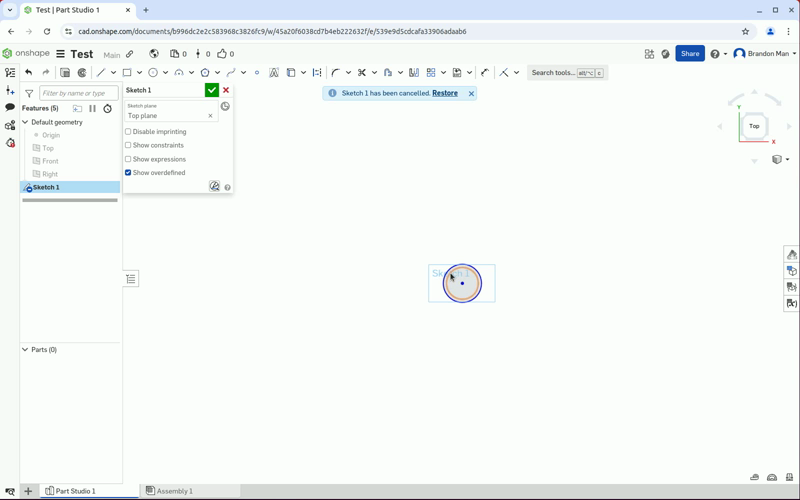
scroll(6)
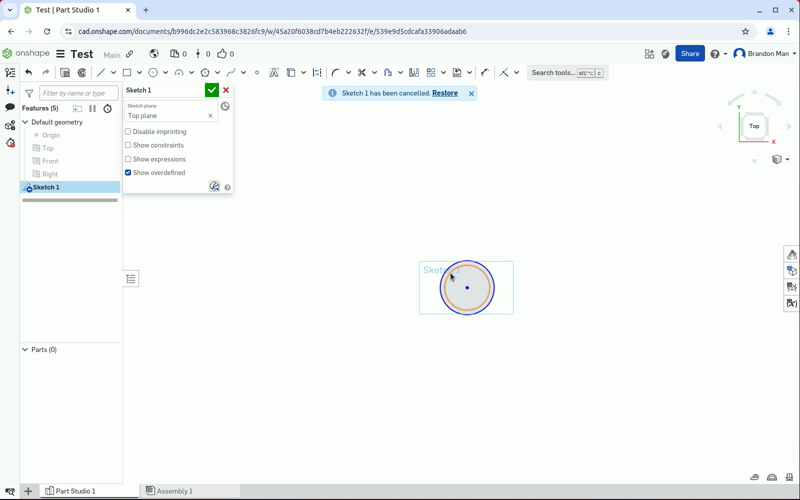
scroll(6)
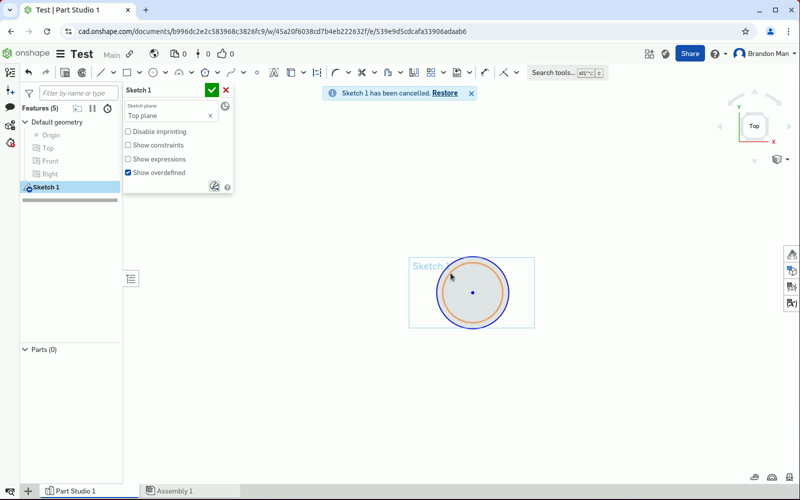
scroll(6)
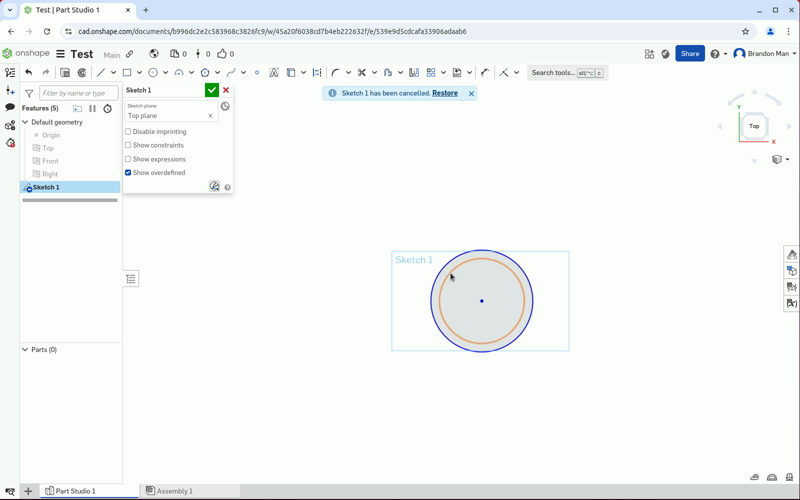
scroll(6)
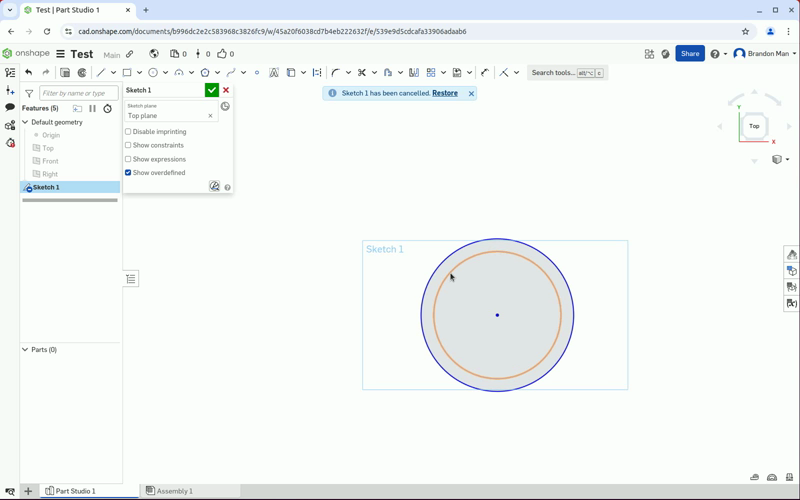
scroll(6)
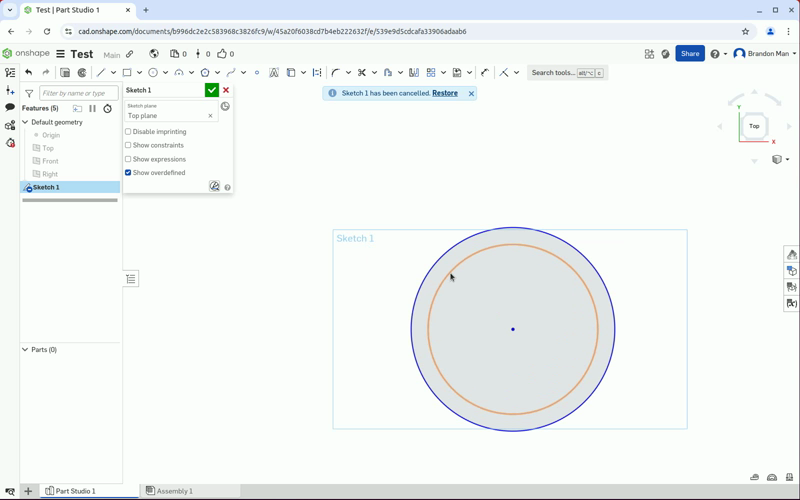
scroll(6)
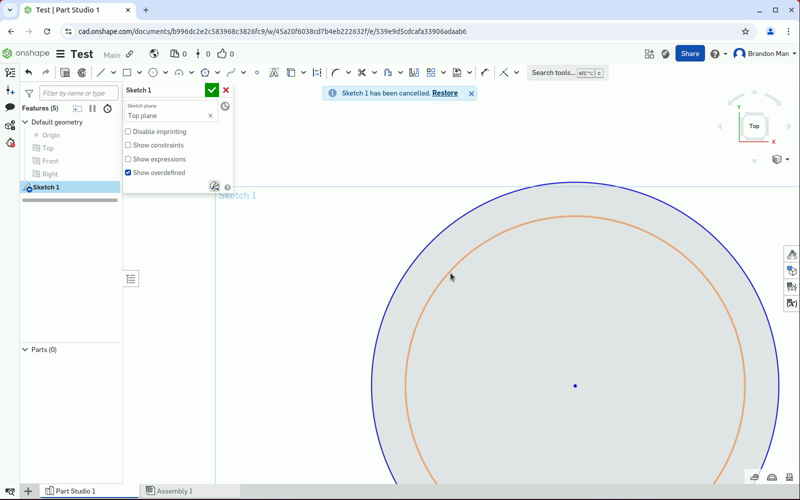
click(450, 272)
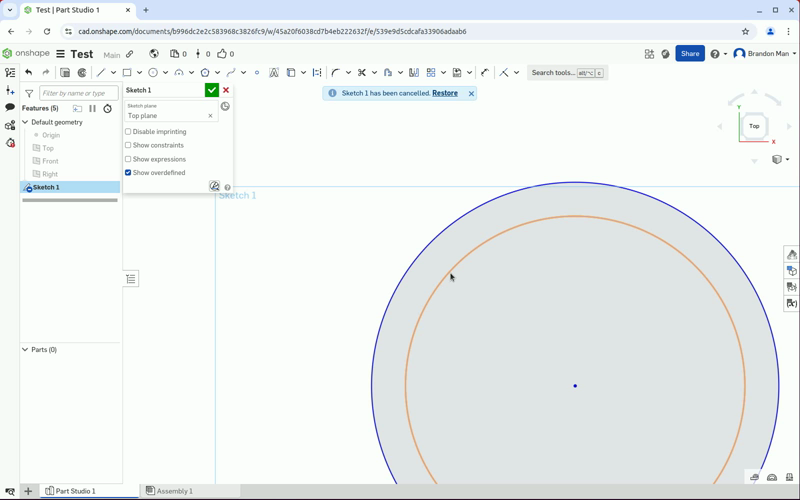
scroll(-6)
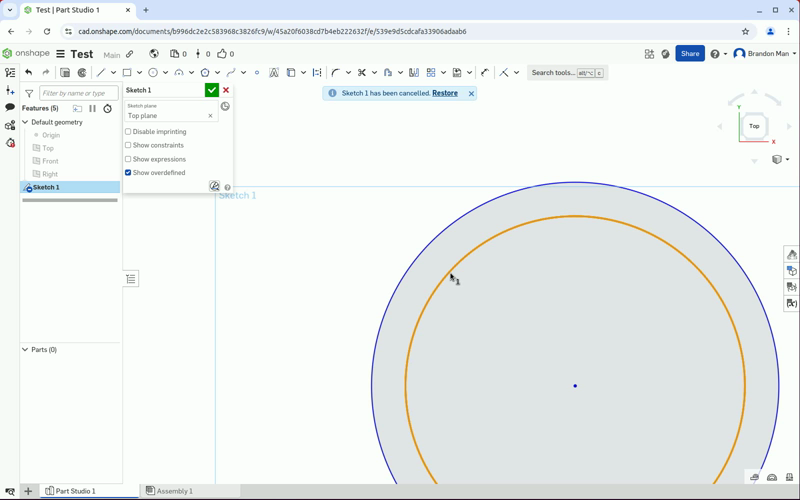
scroll(-6)
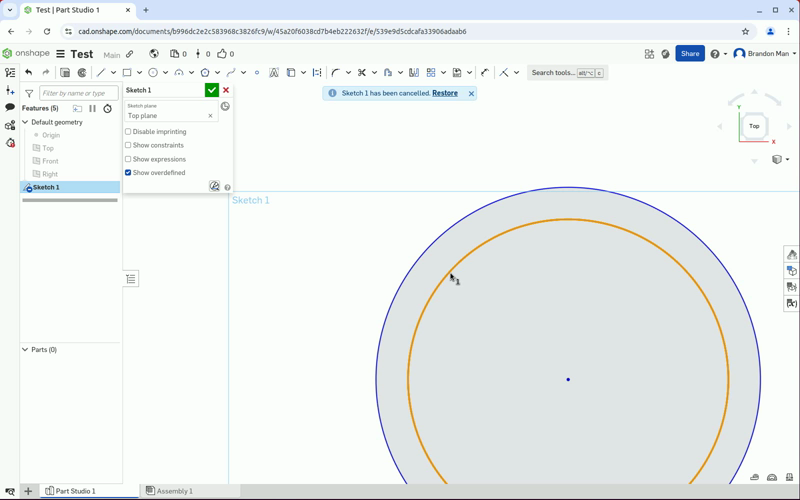
scroll(-6)
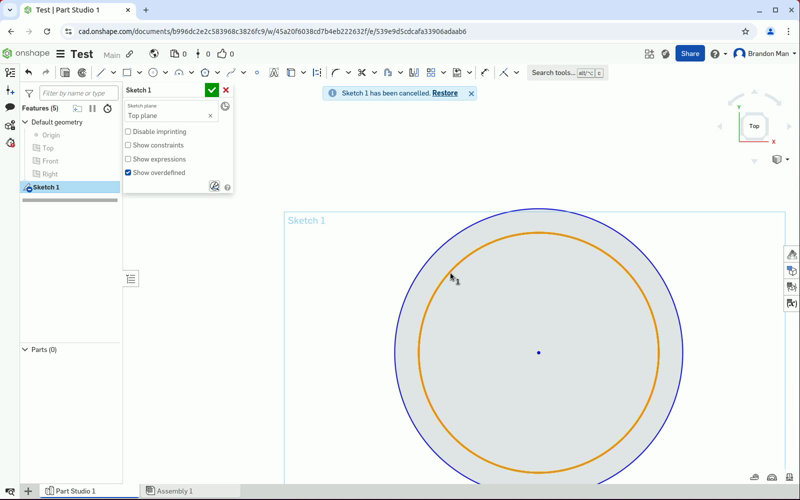
scroll(-6)
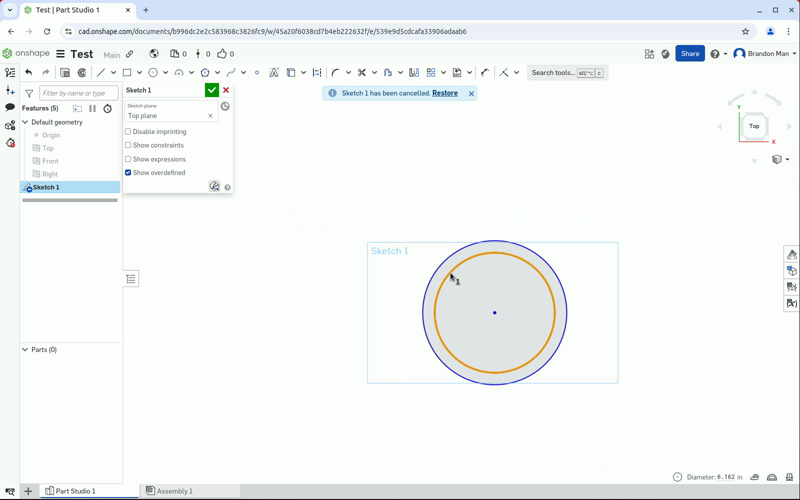
scroll(-6)
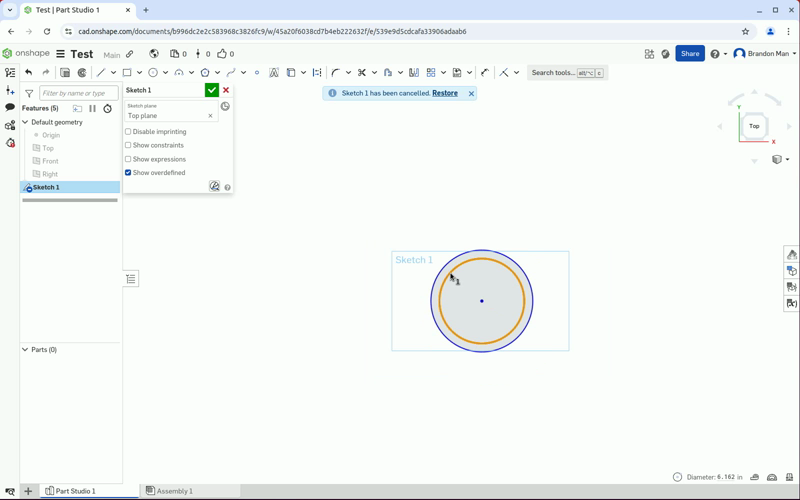
scroll(-6)
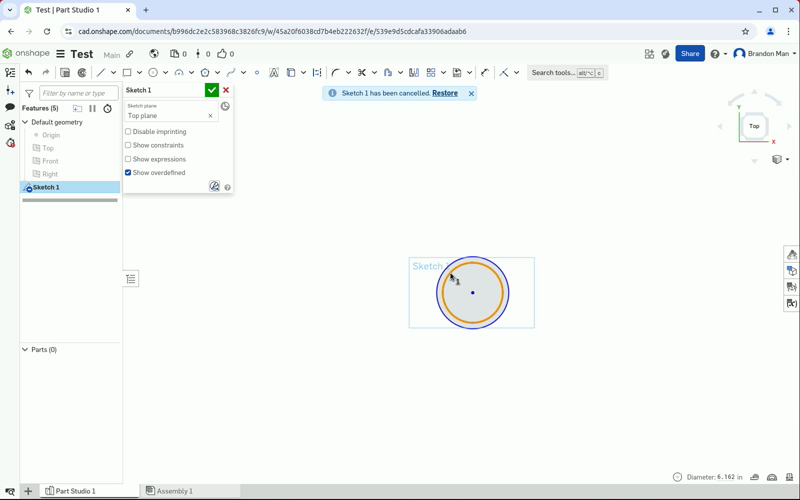
scroll(-6)
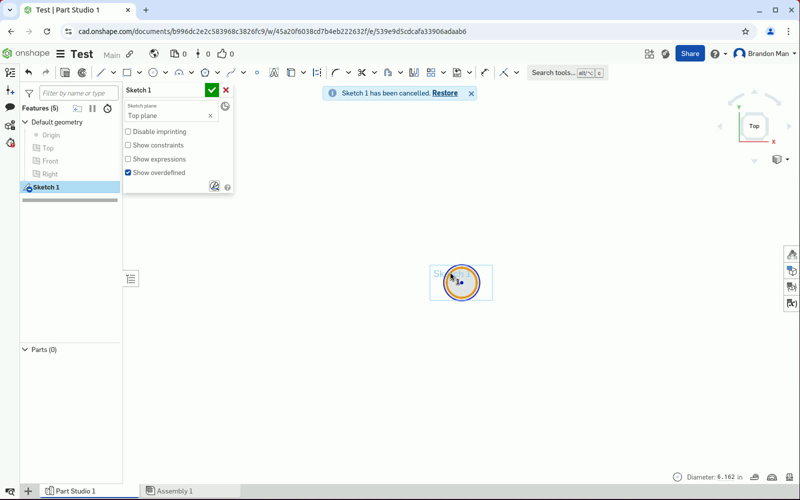
mouse_move(73, 352)
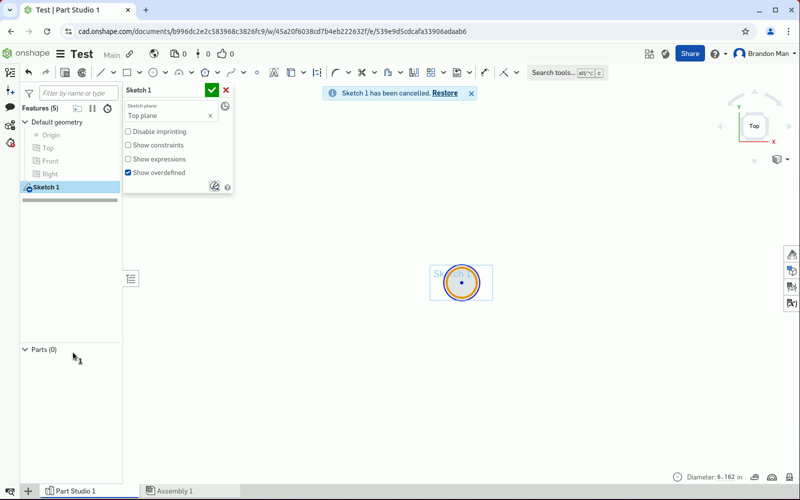
key(shift+y)
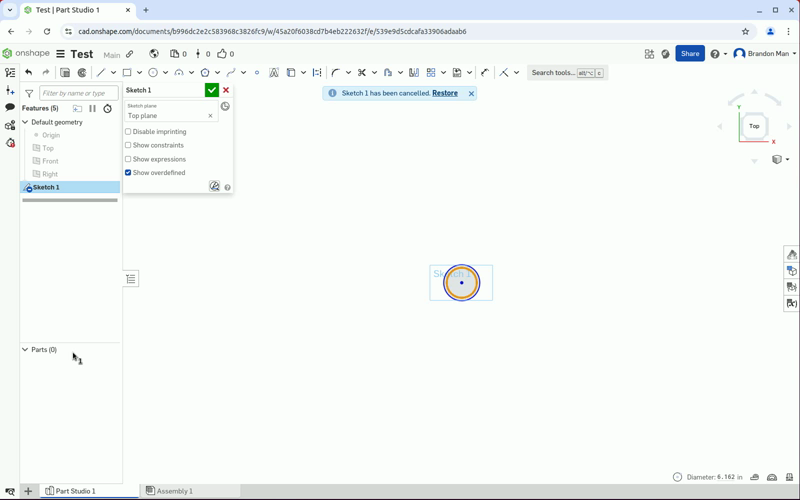
key(shift+e)
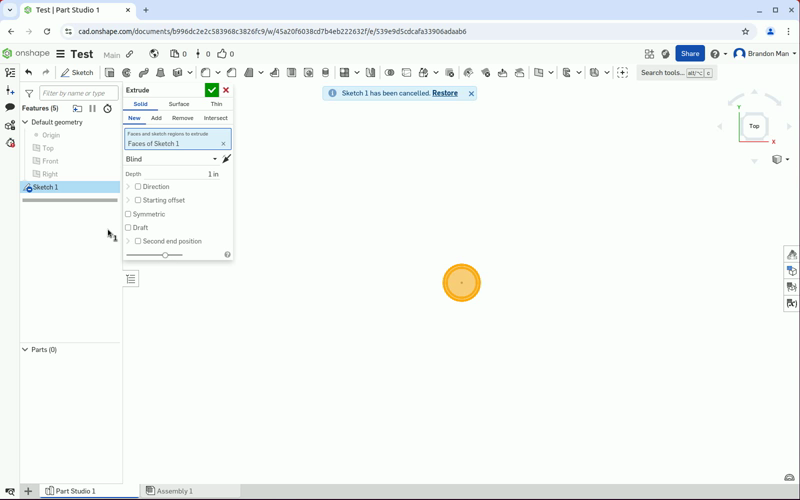
mouse_move(143, 106)
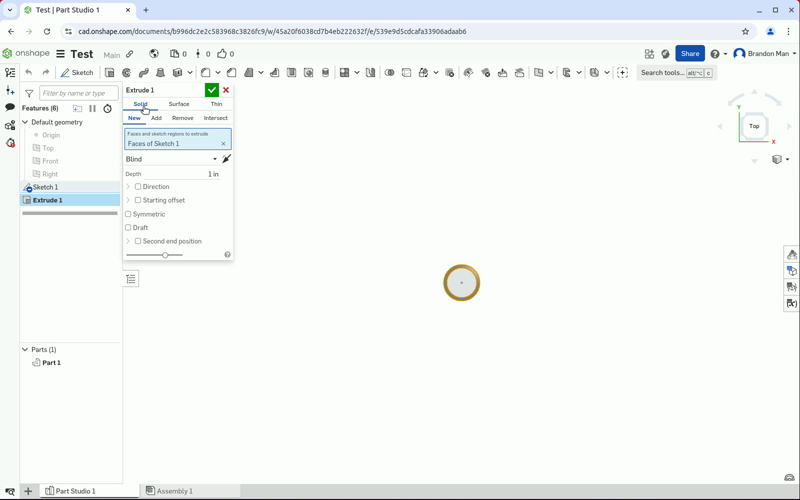
click(143, 106)
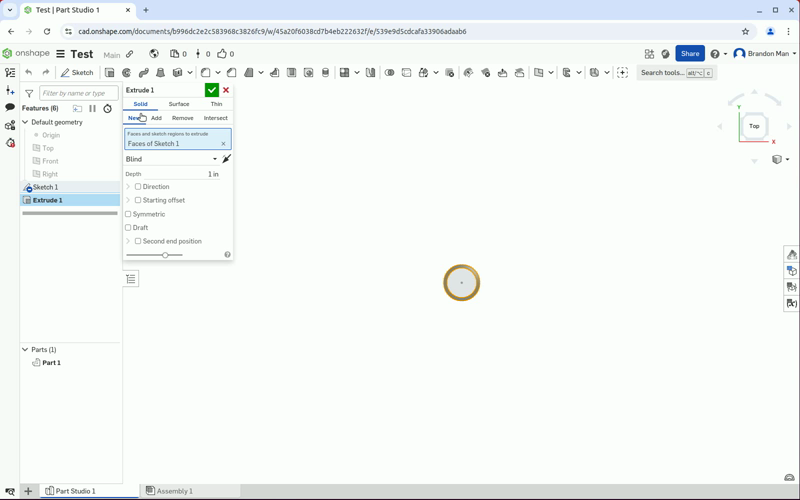
mouse_move(137, 120)
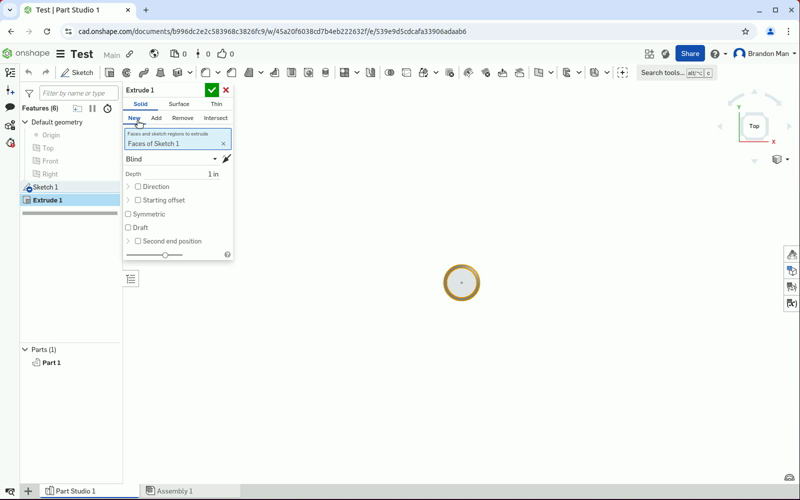
click(137, 120)
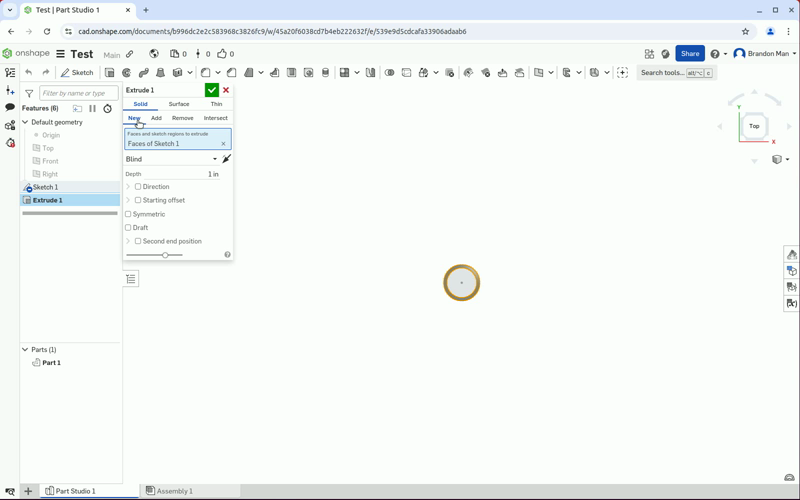
key(tab, 4)
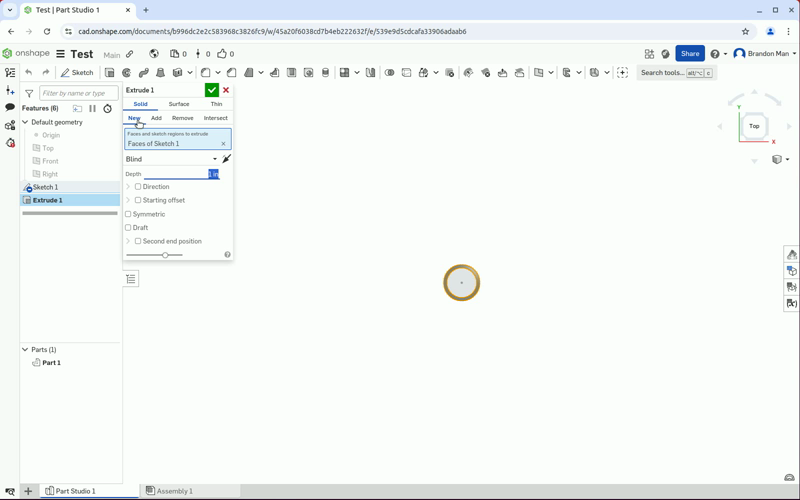
text(23.108)
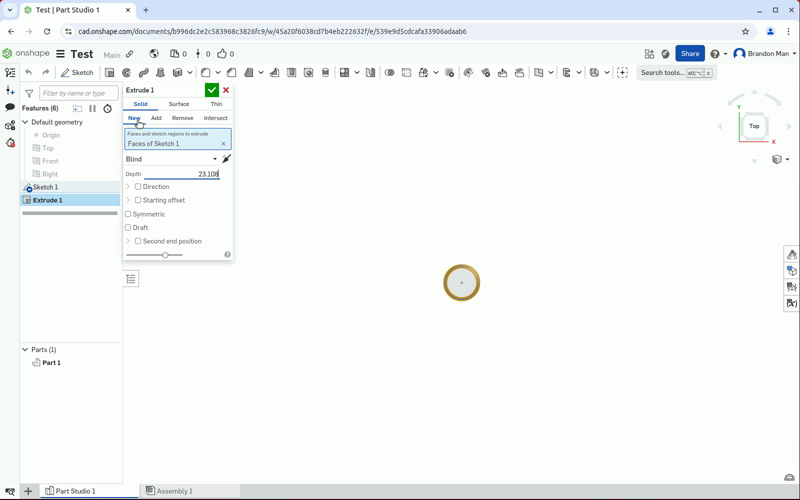
key(enter)
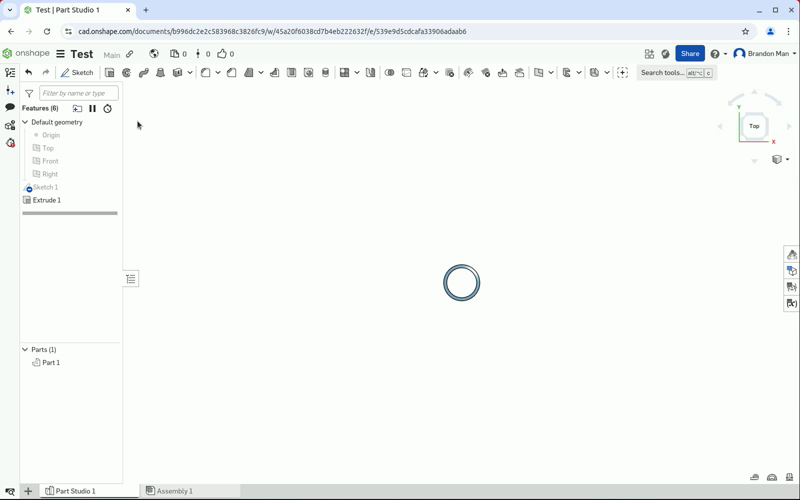
key(shift+h)
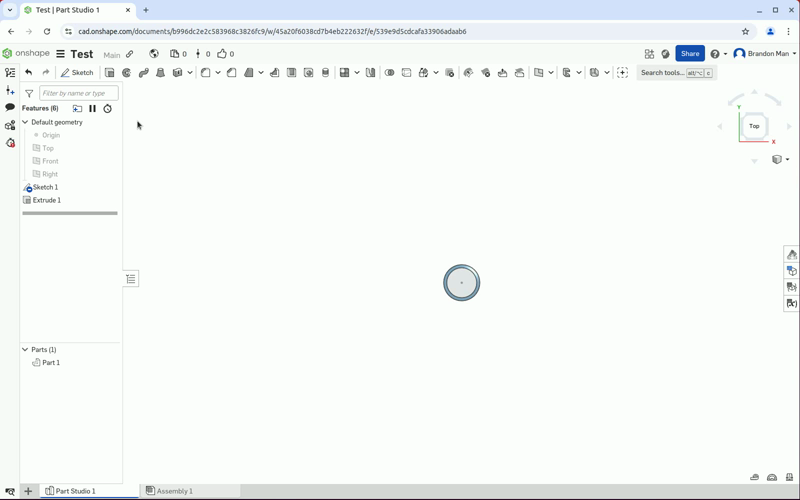
key(shift+h)
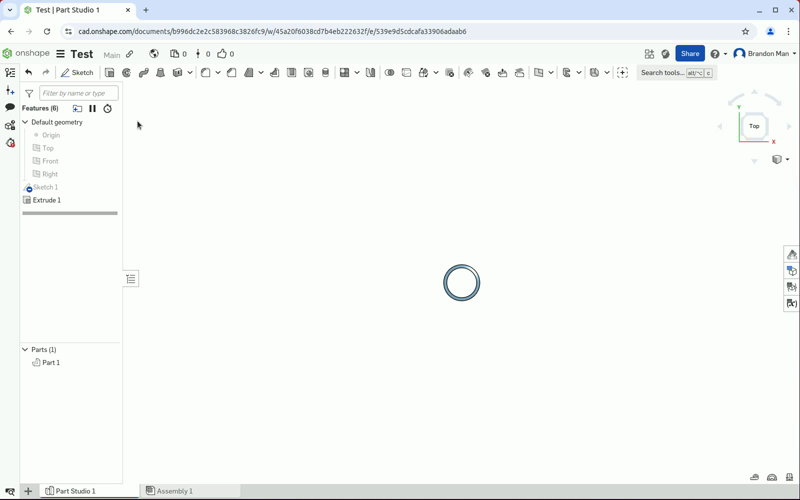
mouse_move(73, 189)
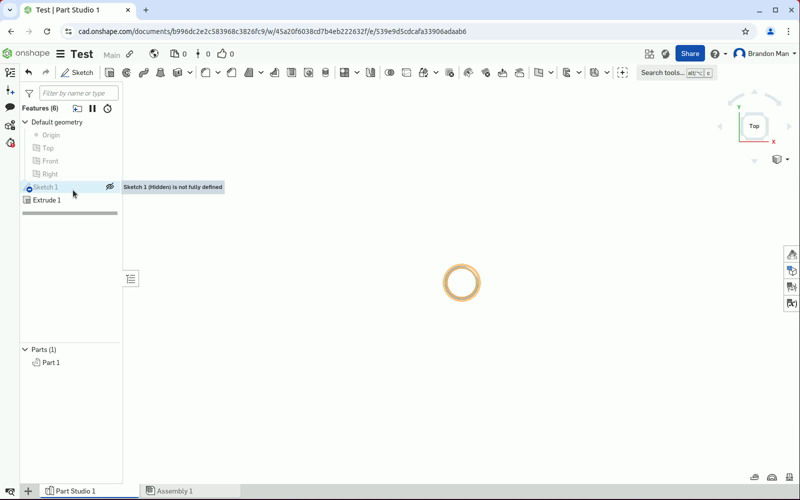
click(73, 189)
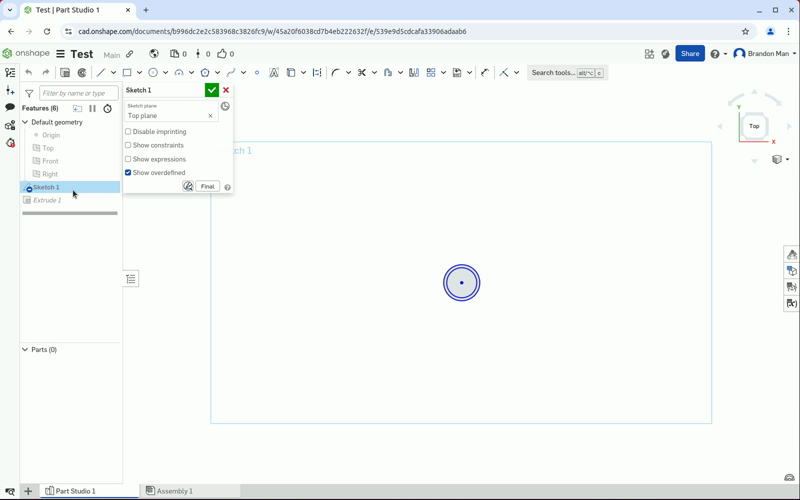
mouse_move(229, 92)
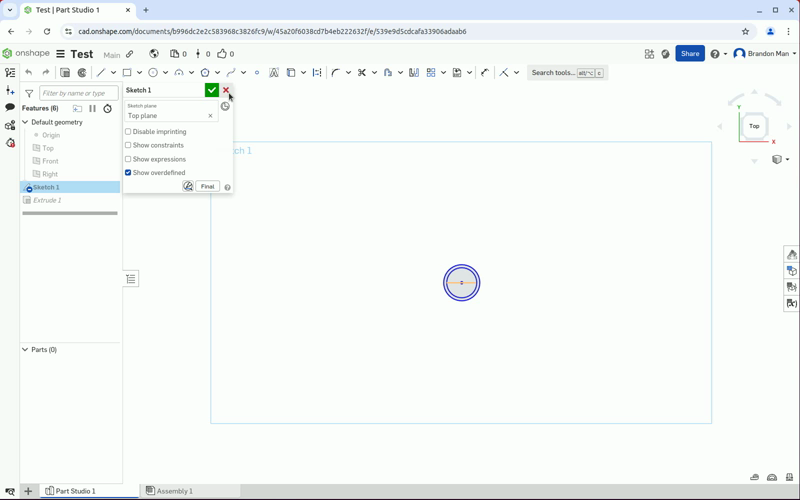
click(229, 92)
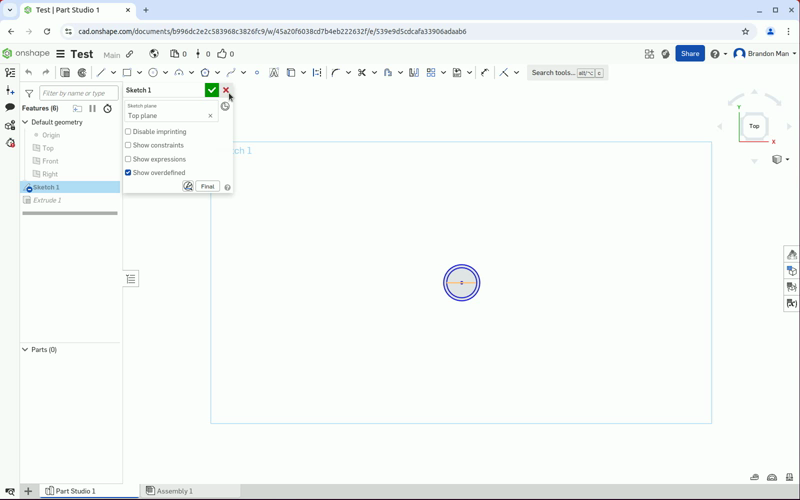
key(shift+s)
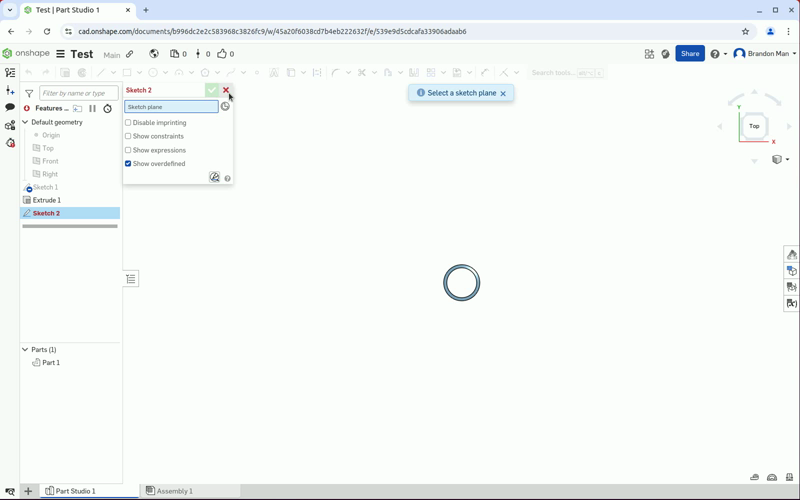
mouse_move(73, 150)
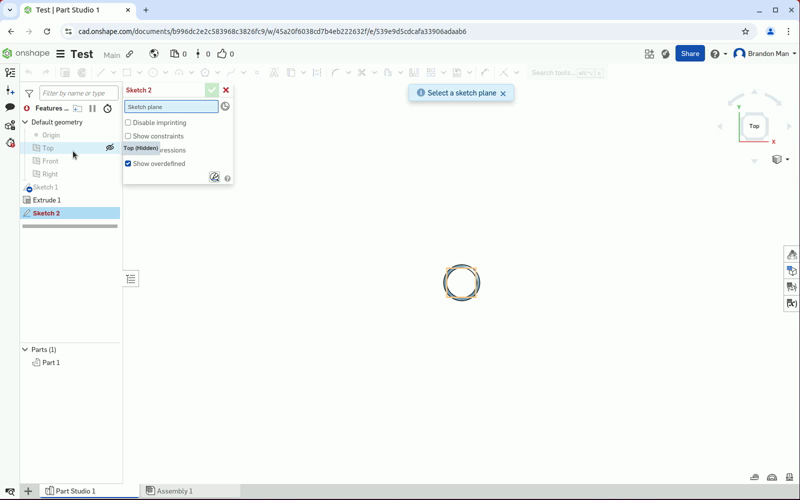
click(73, 150)
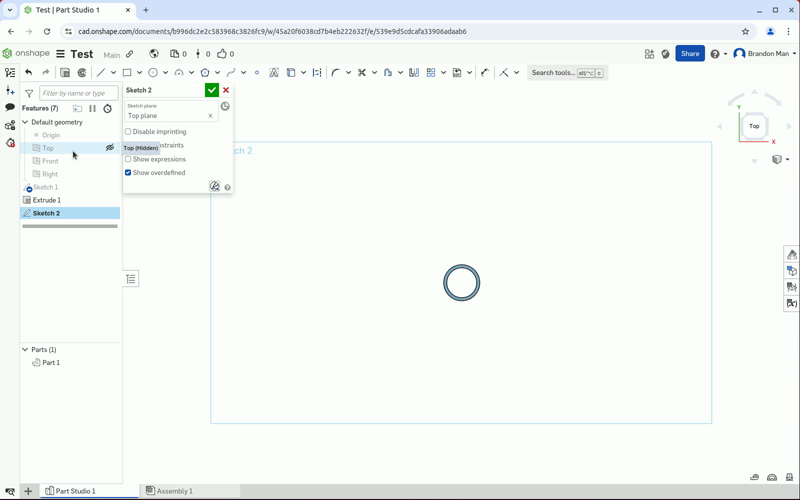
mouse_move(73, 352)
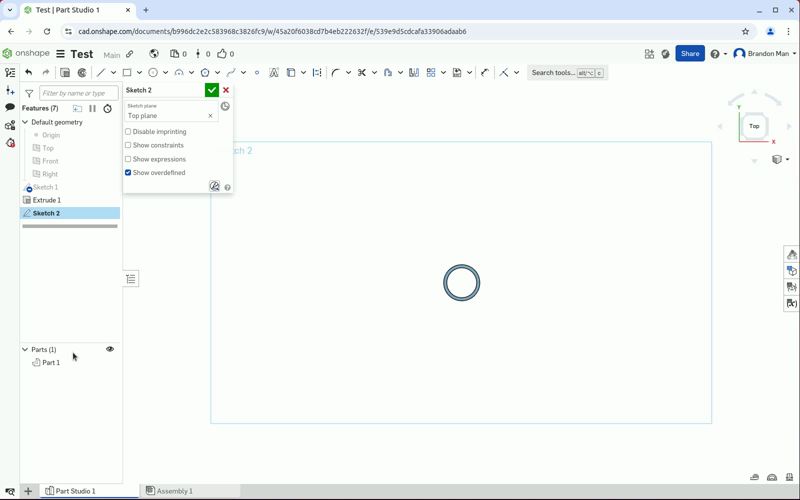
key(y)
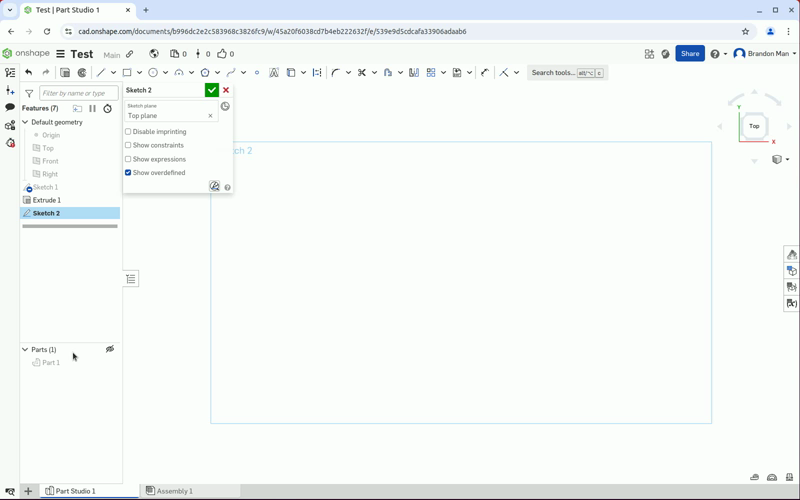
key(l)
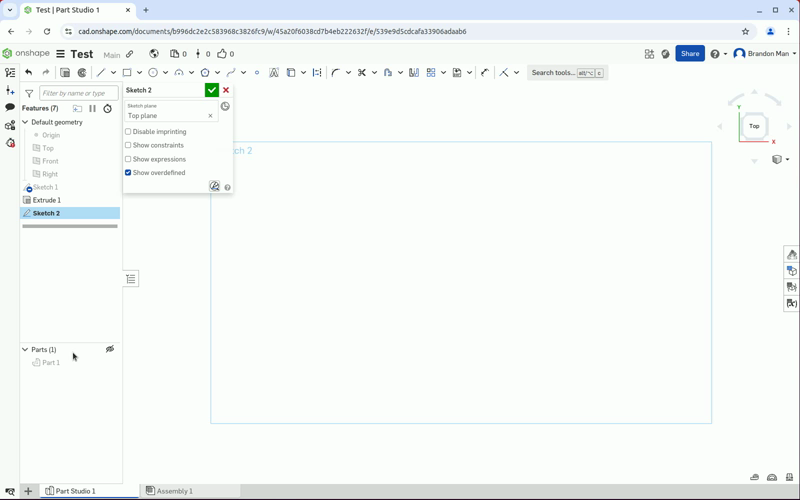
key_down(shift)
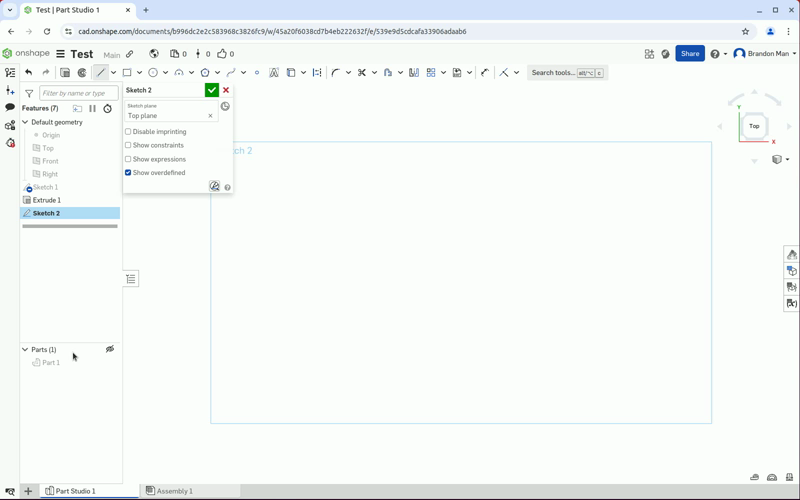
mouse_move(452, 294)
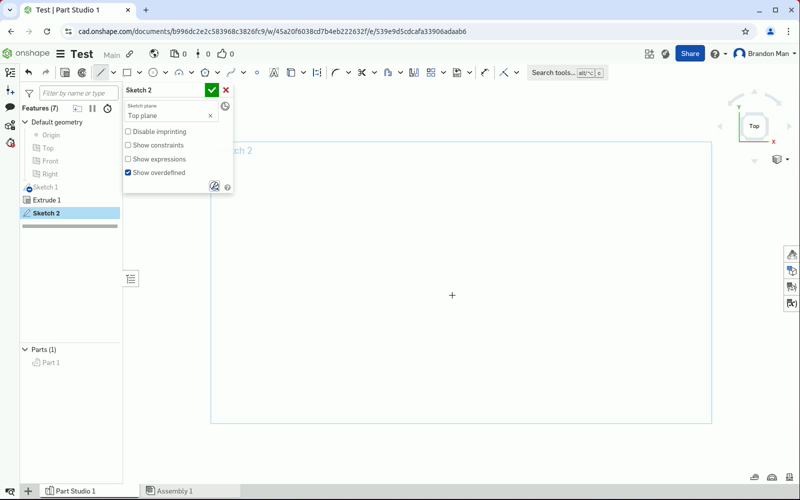
click(452, 294)
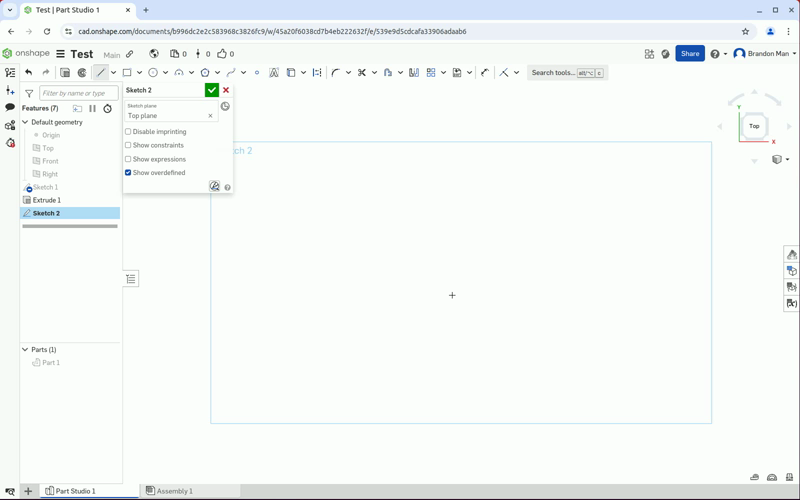
key_up(shift)
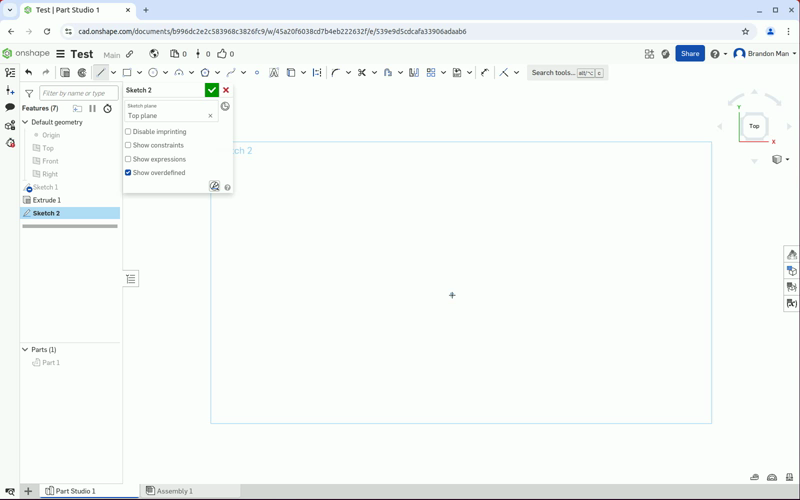
key_down(shift)
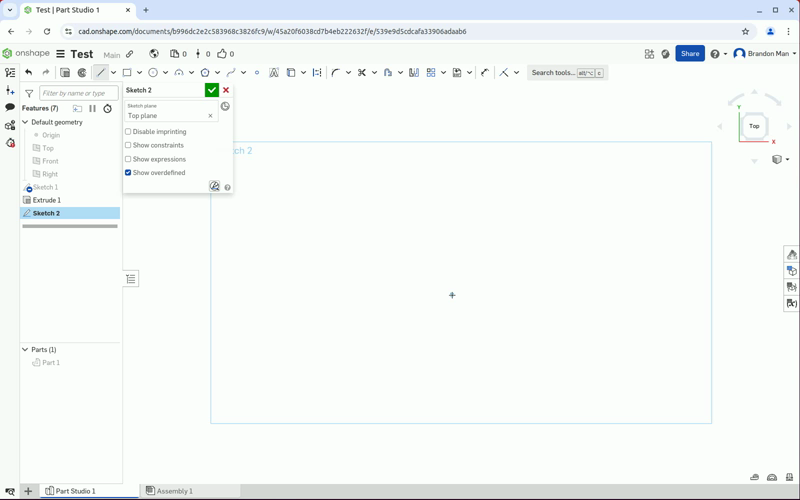
mouse_move(482, 294)
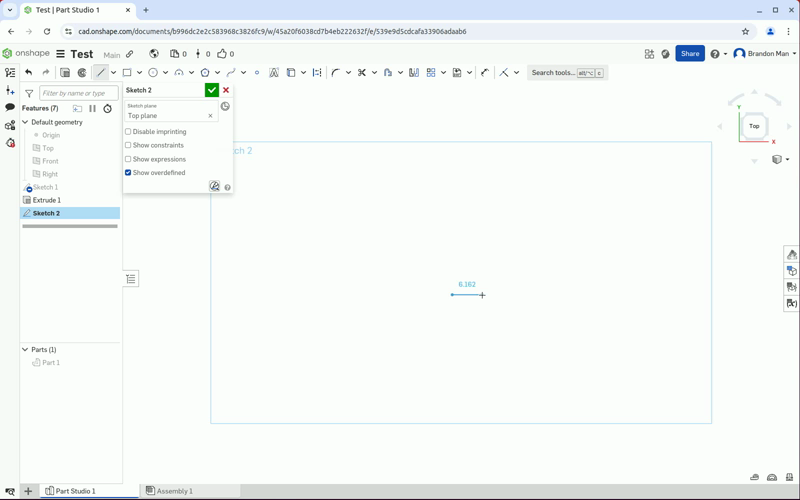
mouse_move(452, 270)
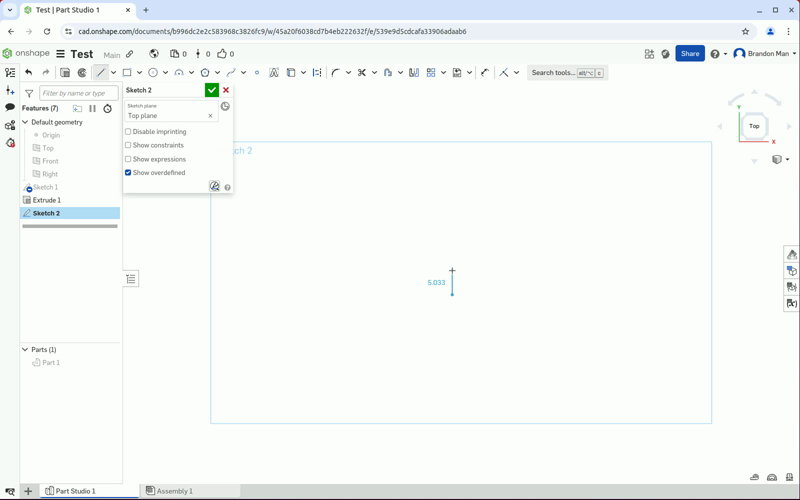
click(452, 270)
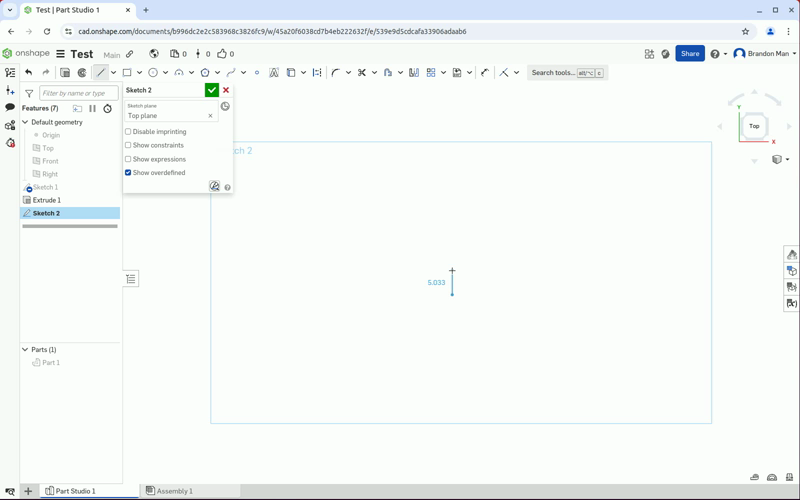
key_up(shift)
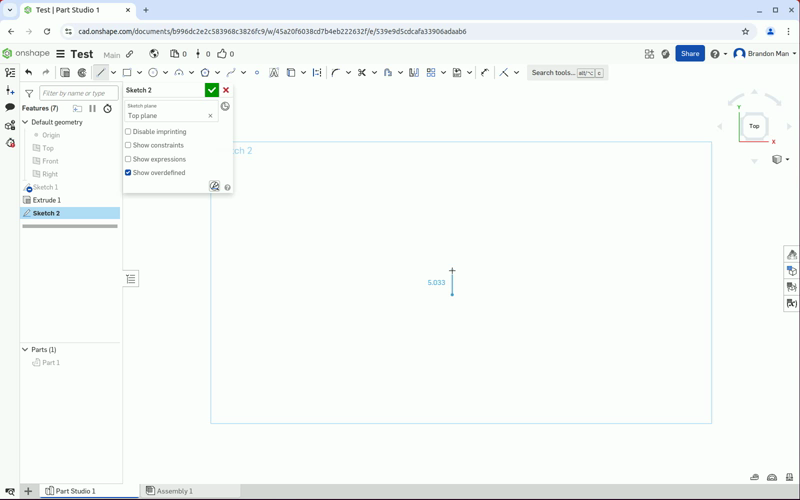
key(esc)
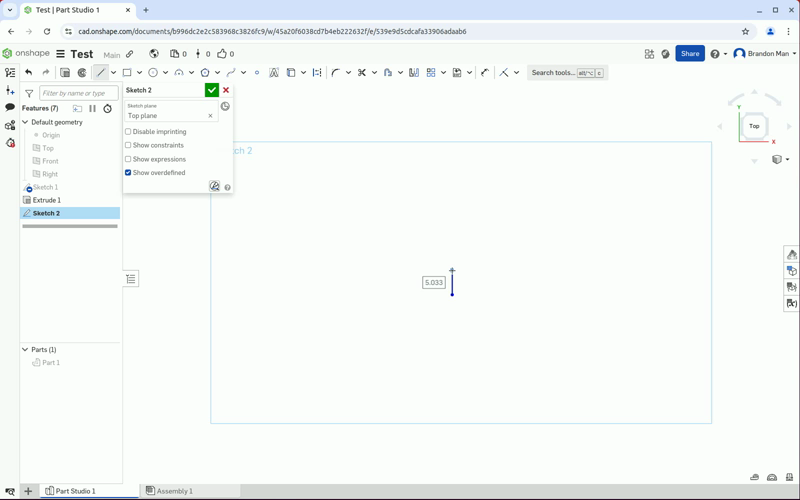
key(a)
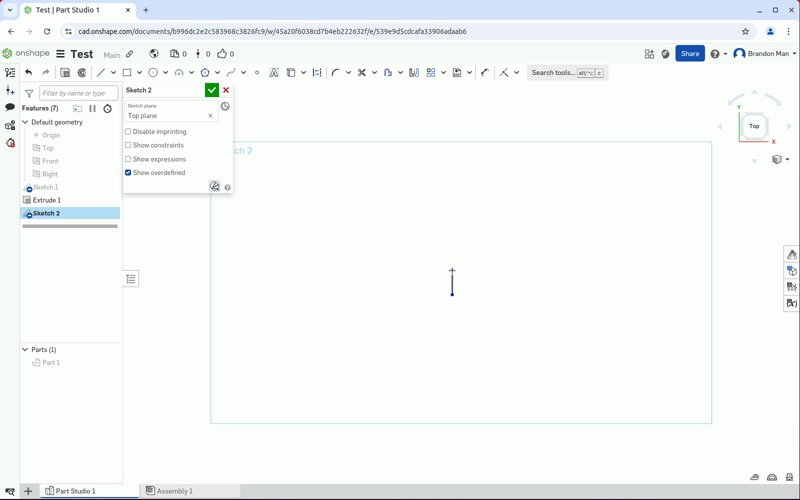
mouse_move(452, 270)
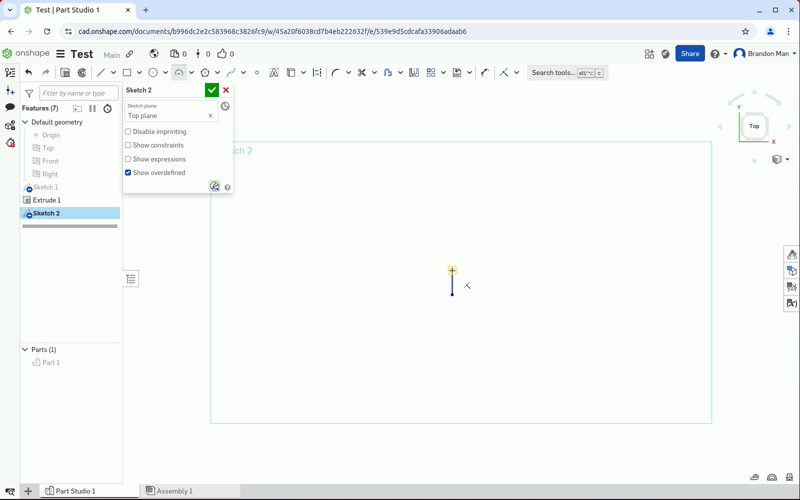
click(452, 270)
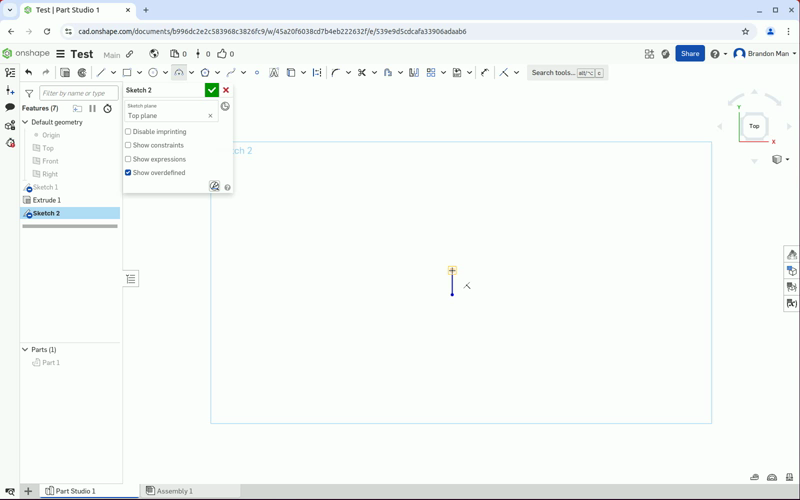
mouse_move(452, 294)
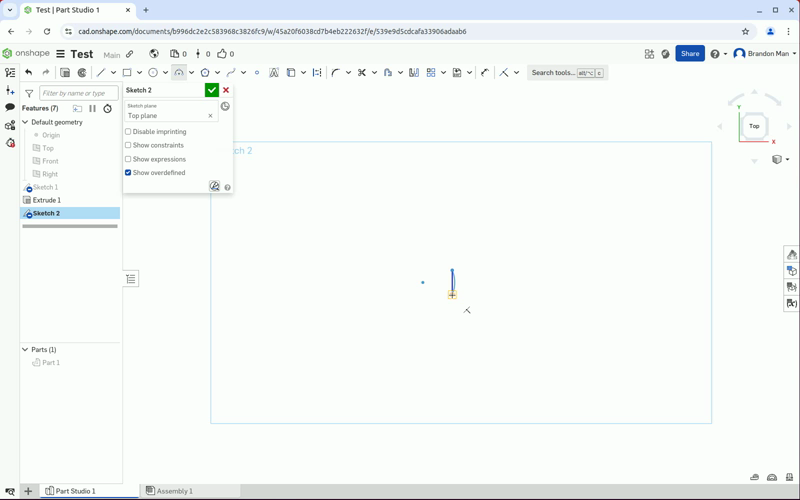
click(452, 294)
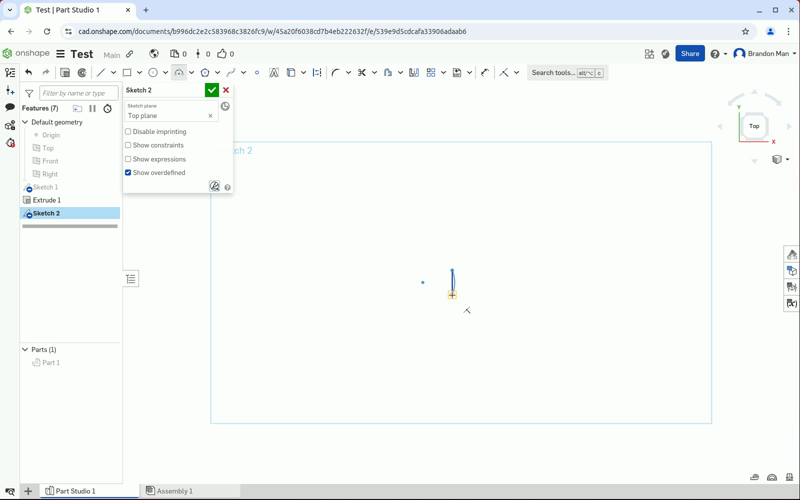
key_down(shift)
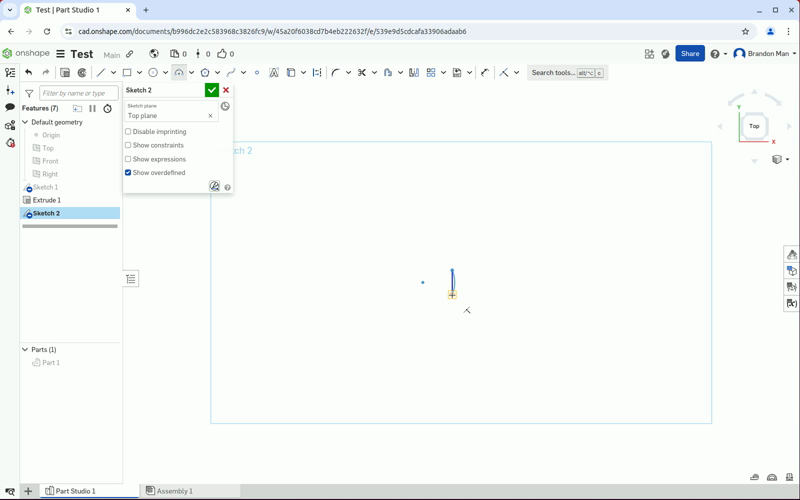
mouse_move(445, 282)
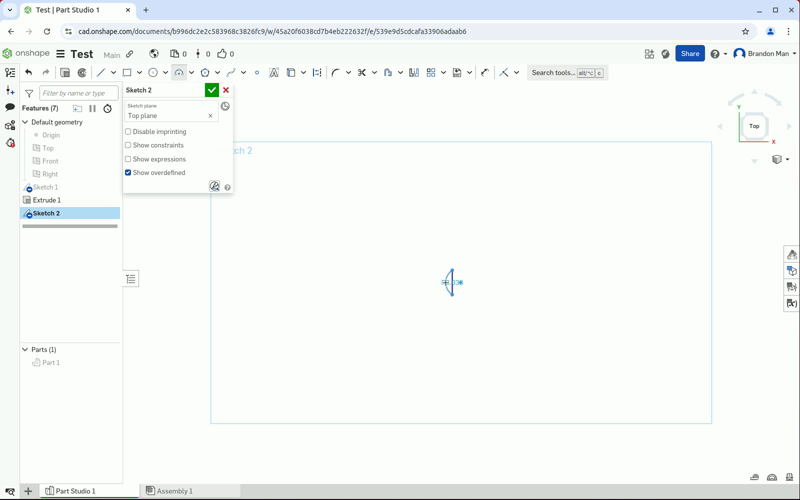
click(445, 282)
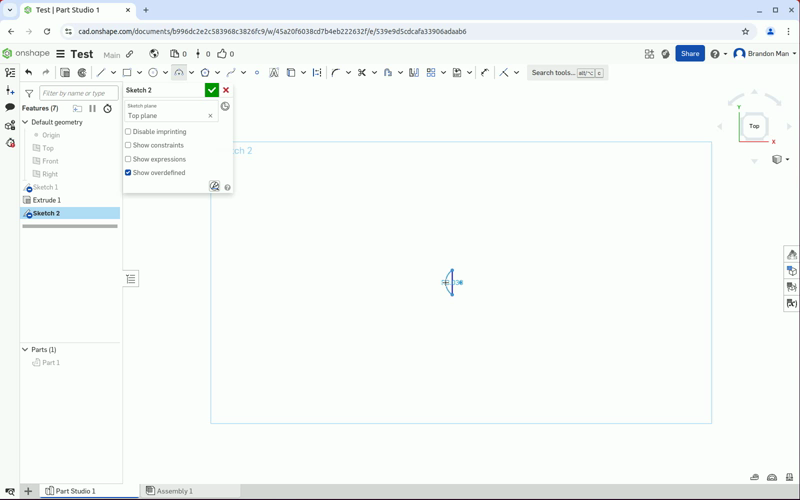
key_up(shift)
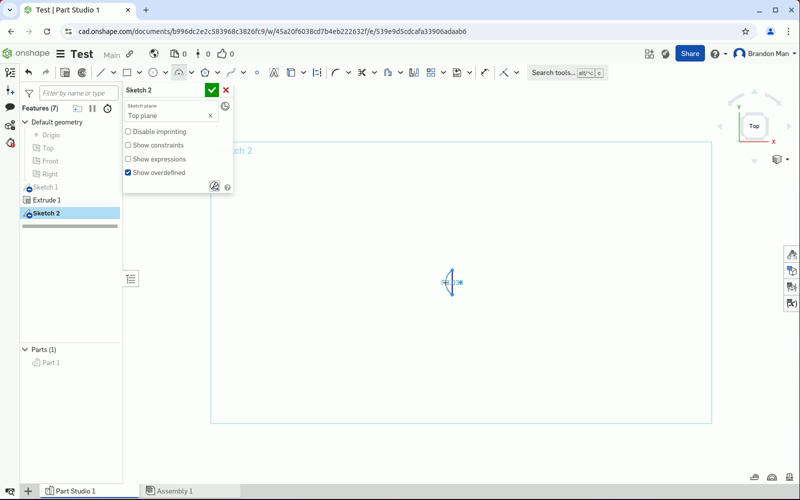
key(esc)
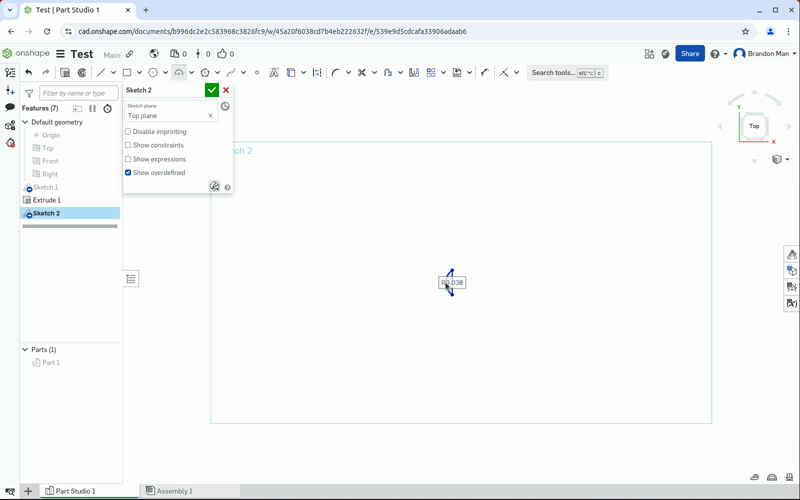
mouse_move(449, 278)
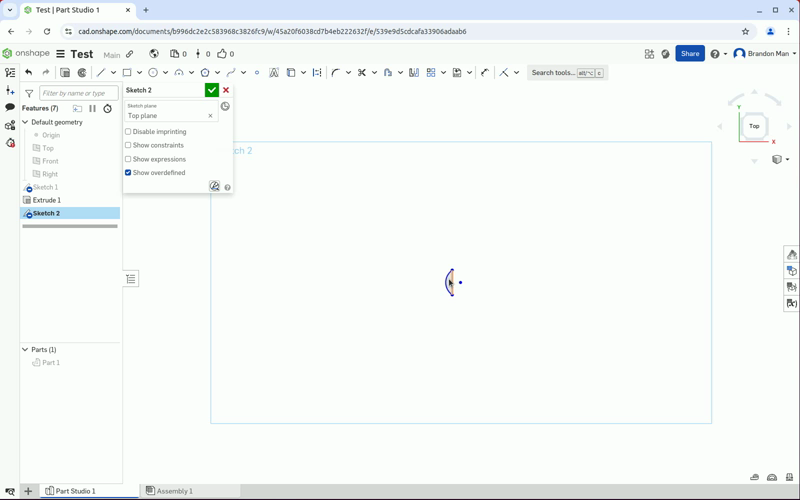
scroll(6)
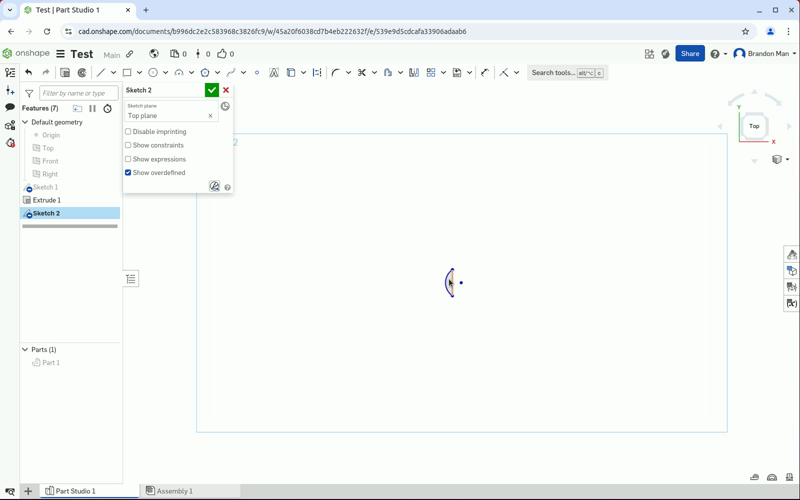
scroll(6)
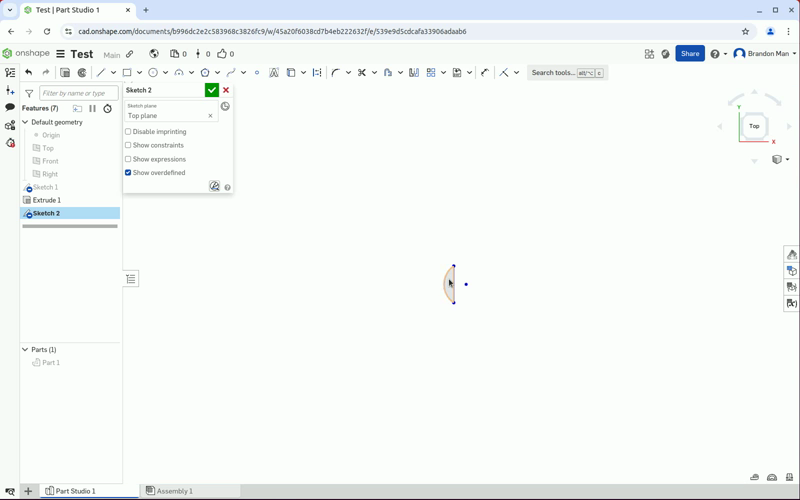
scroll(6)
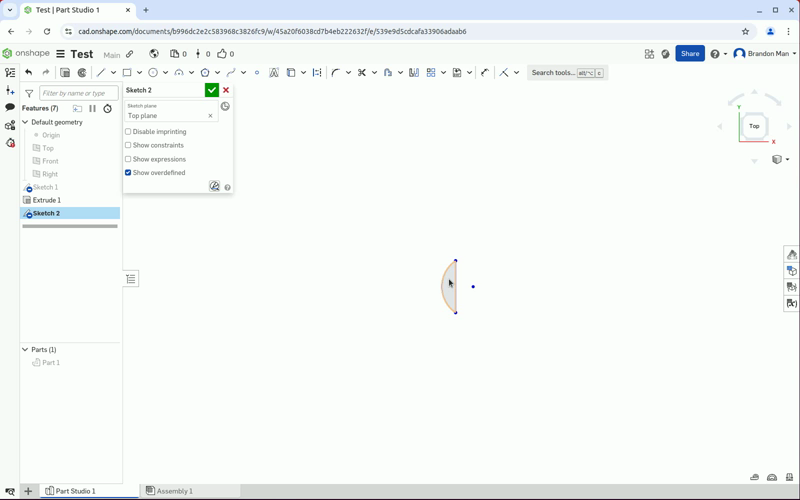
scroll(6)
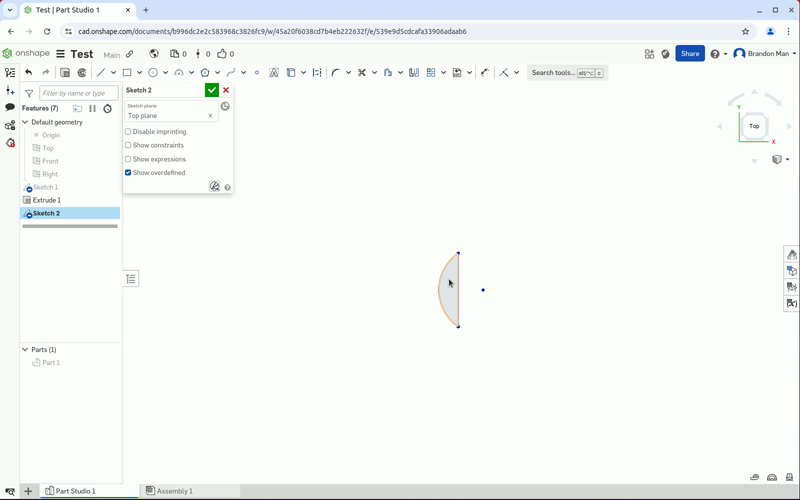
scroll(6)
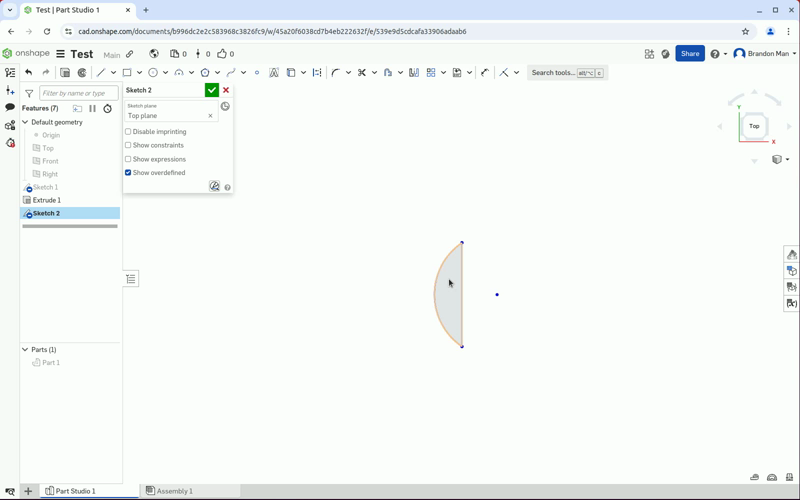
scroll(6)
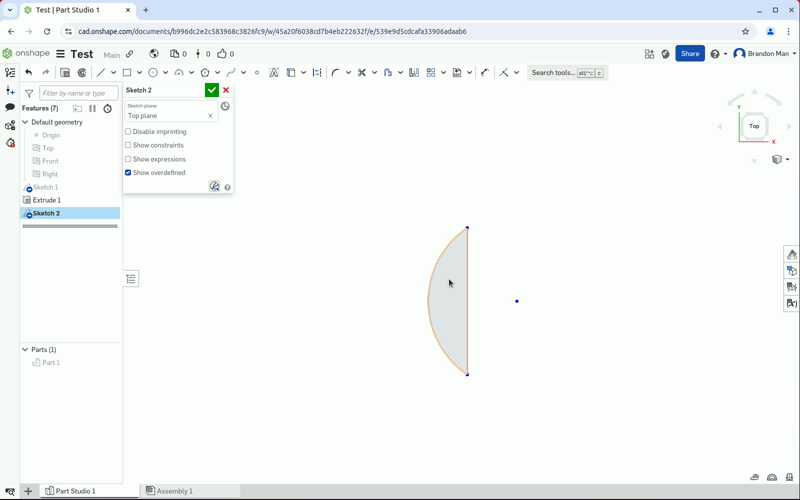
scroll(6)
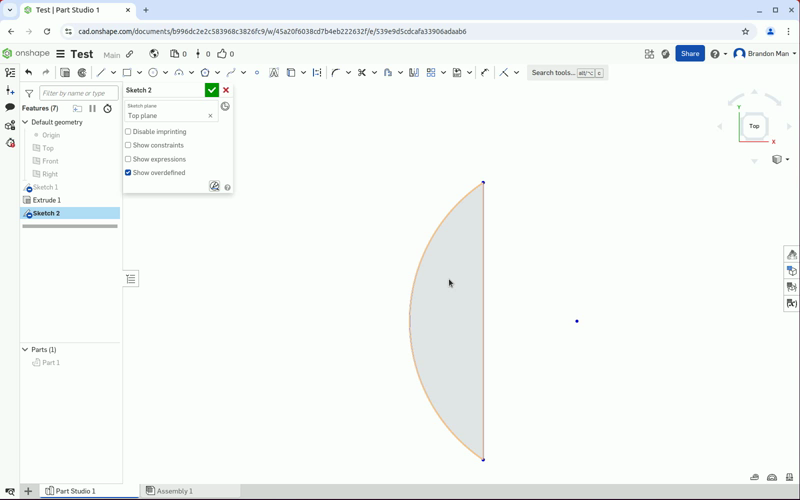
click(449, 278)
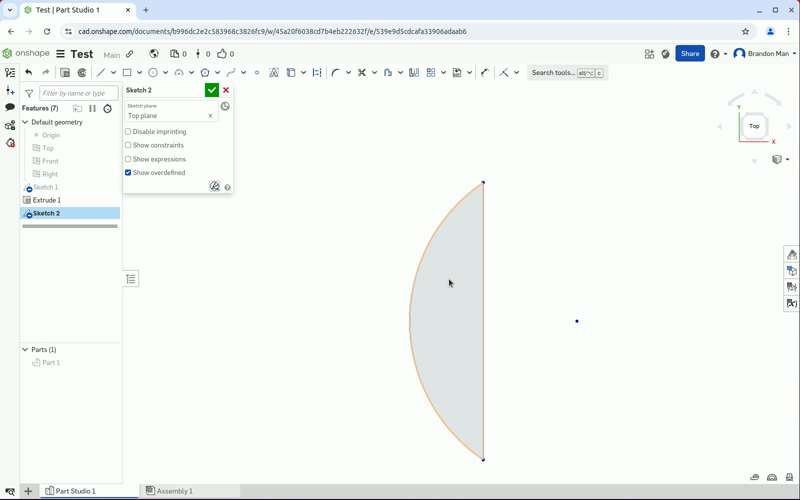
scroll(-6)
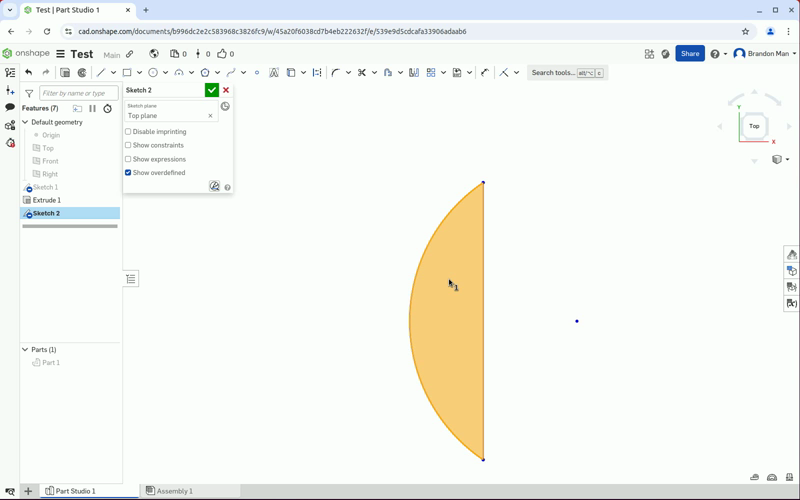
scroll(-6)
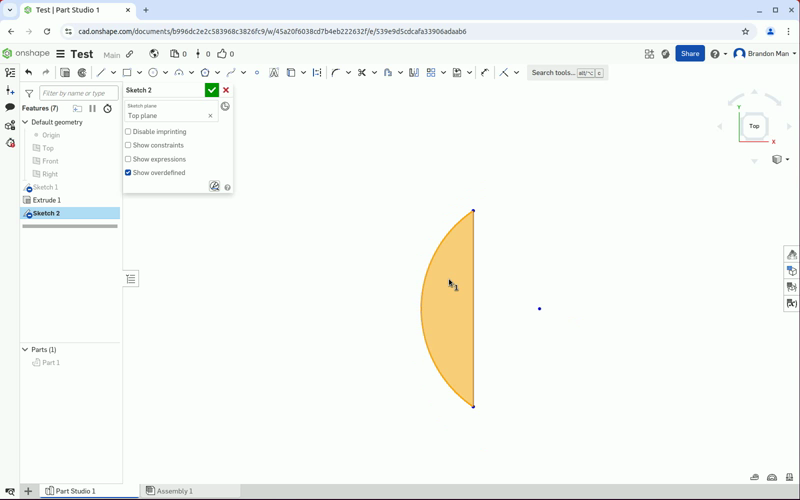
scroll(-6)
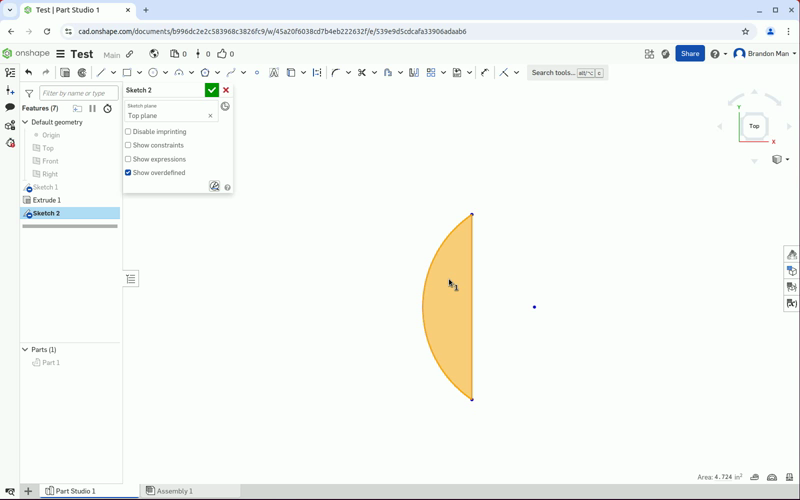
scroll(-6)
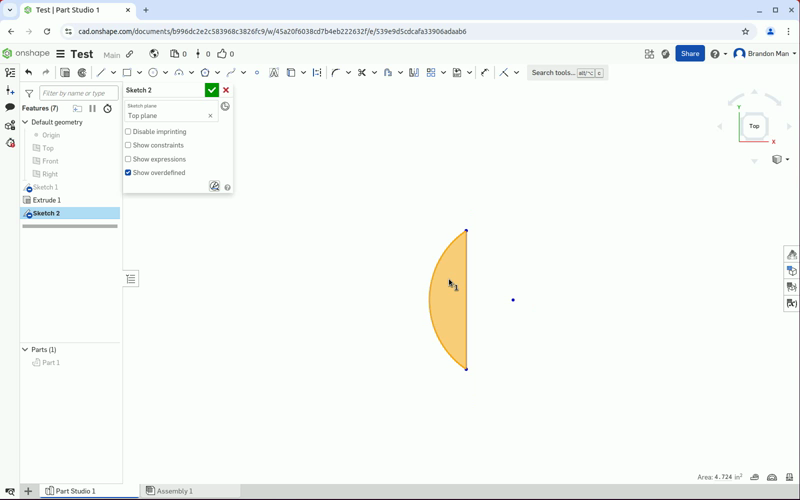
scroll(-6)
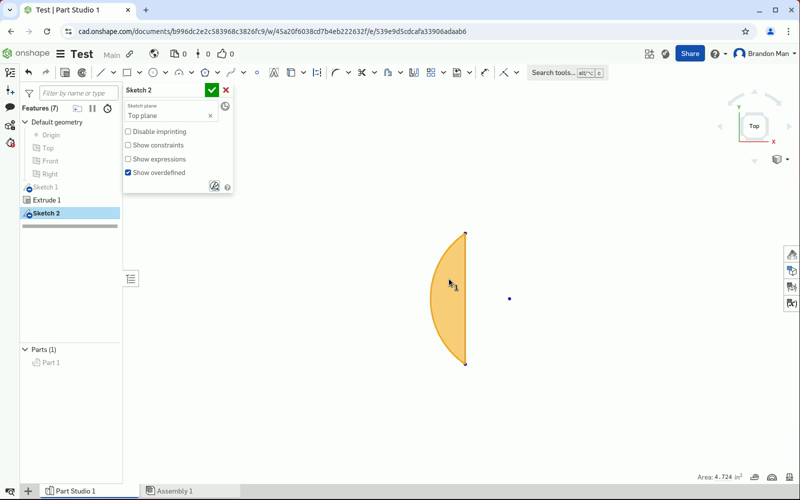
scroll(-6)
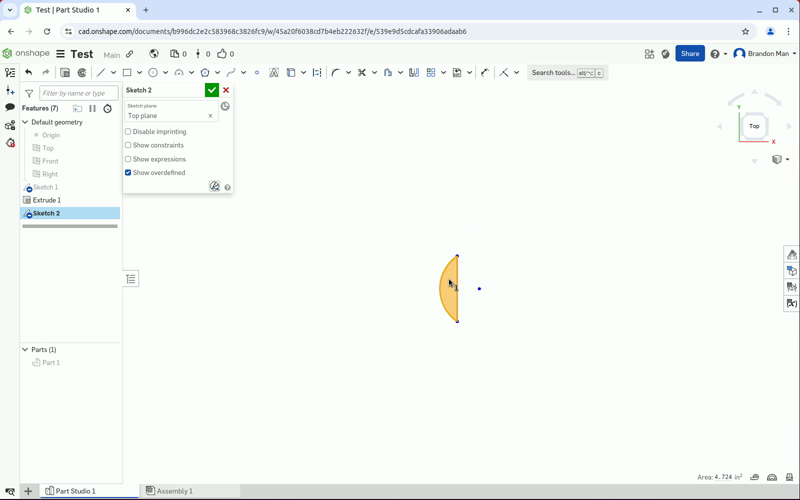
scroll(-6)
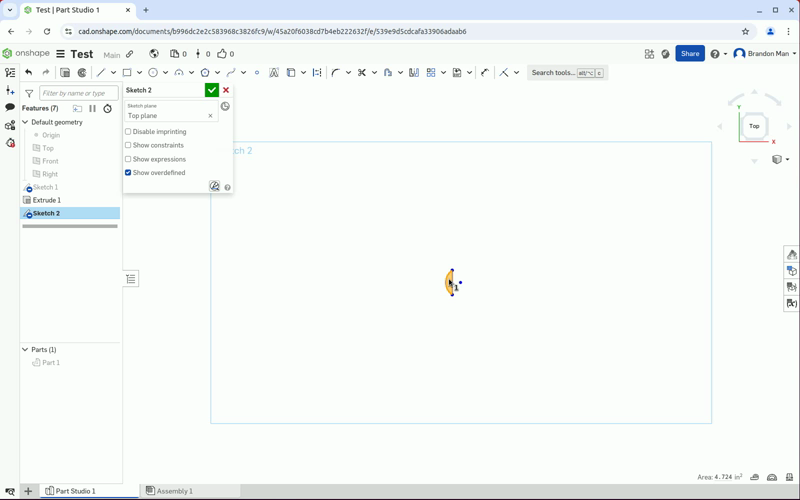
mouse_move(73, 352)
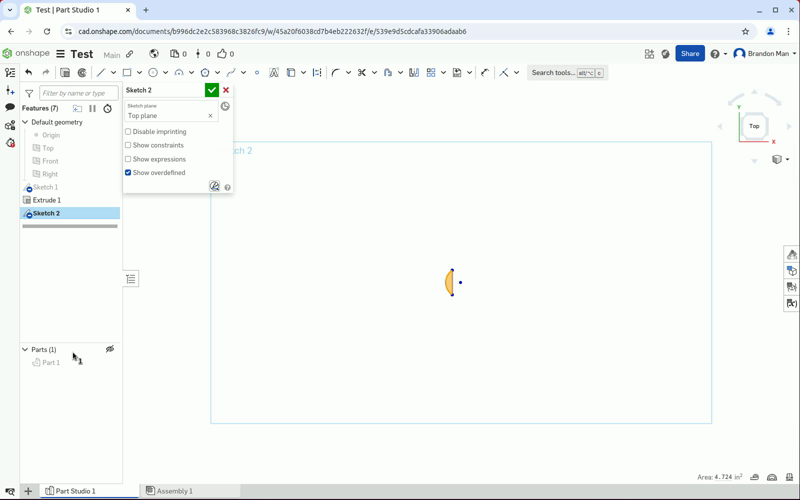
key(shift+y)
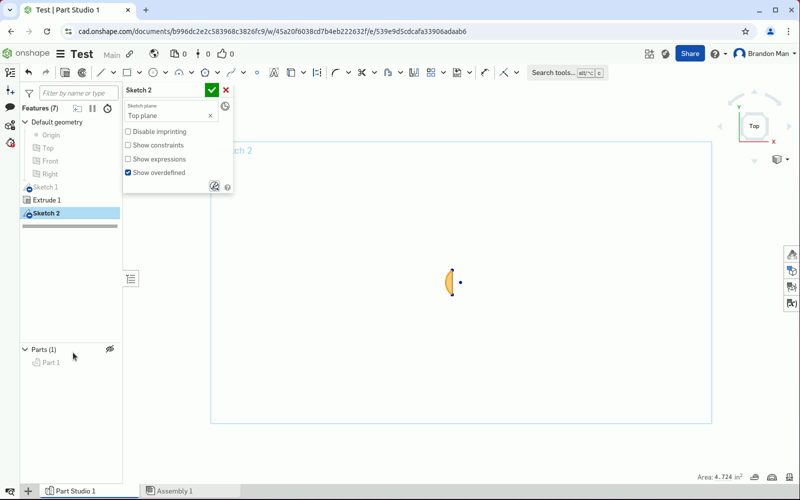
key(shift+e)
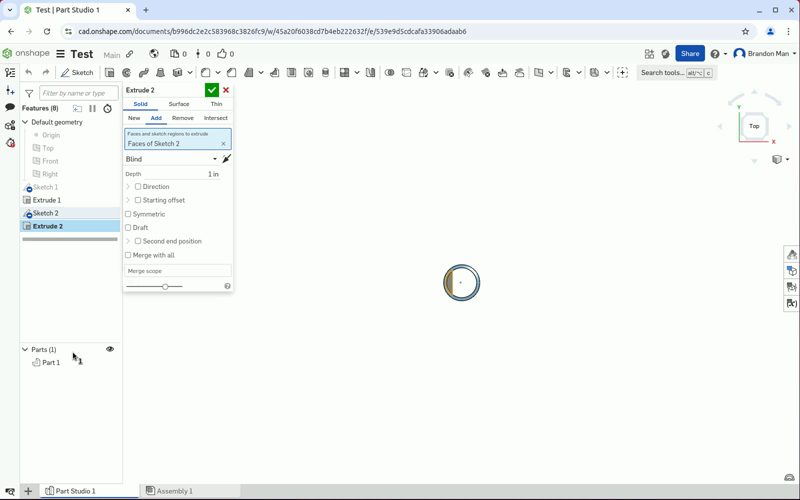
mouse_move(143, 106)
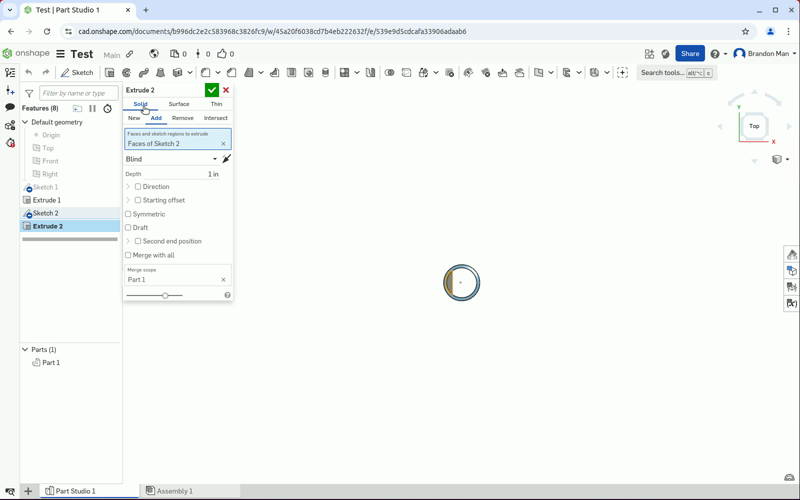
click(143, 106)
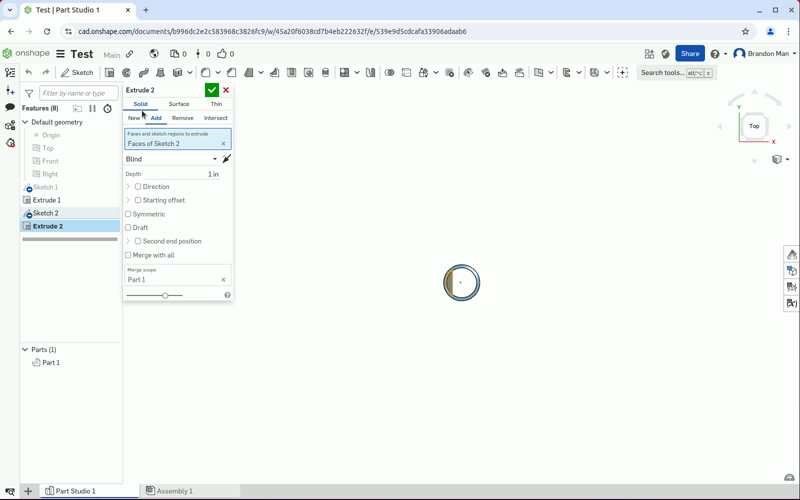
mouse_move(137, 120)
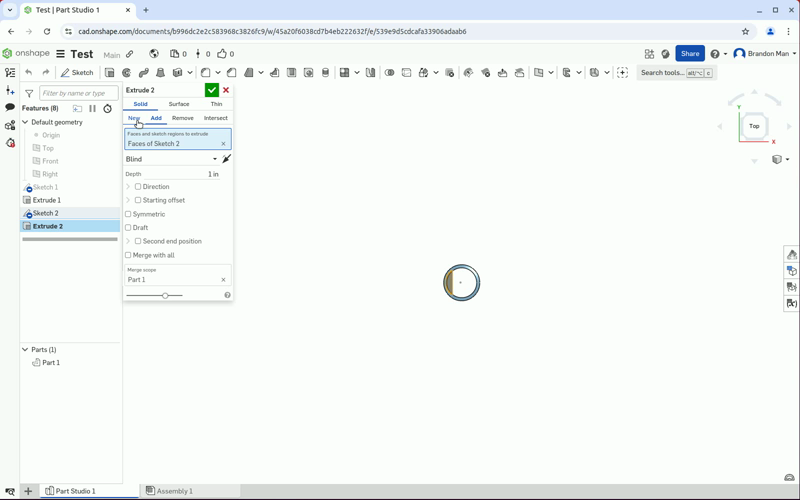
click(137, 120)
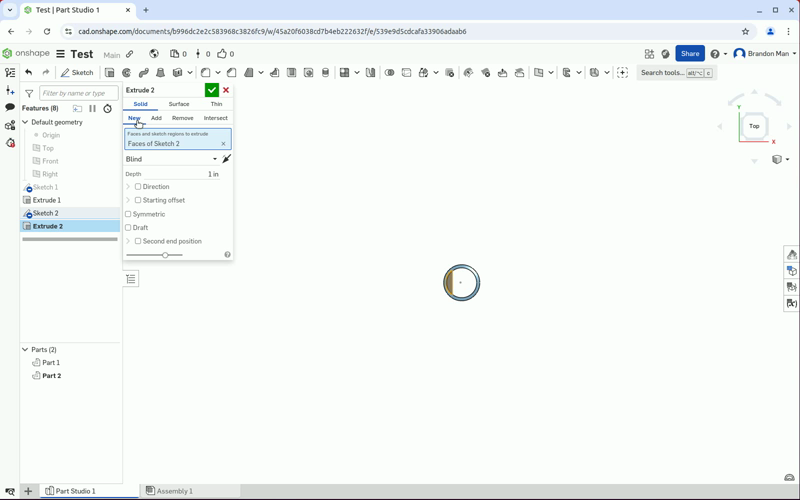
key(tab, 4)
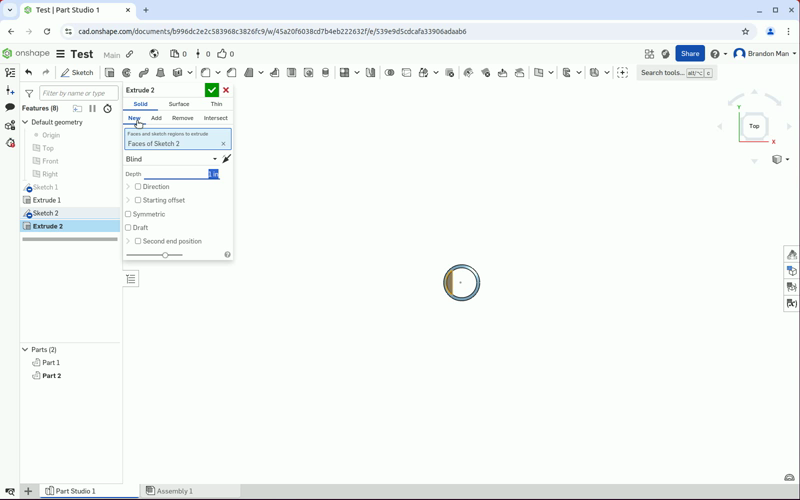
text(23.108)
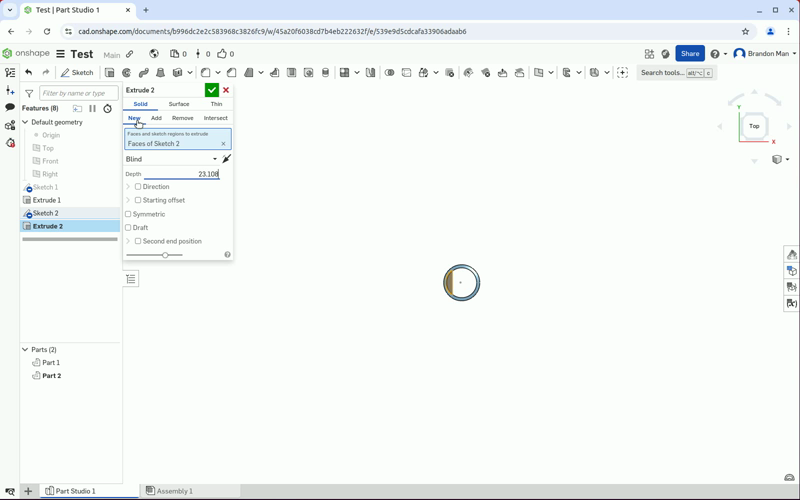
key(enter)
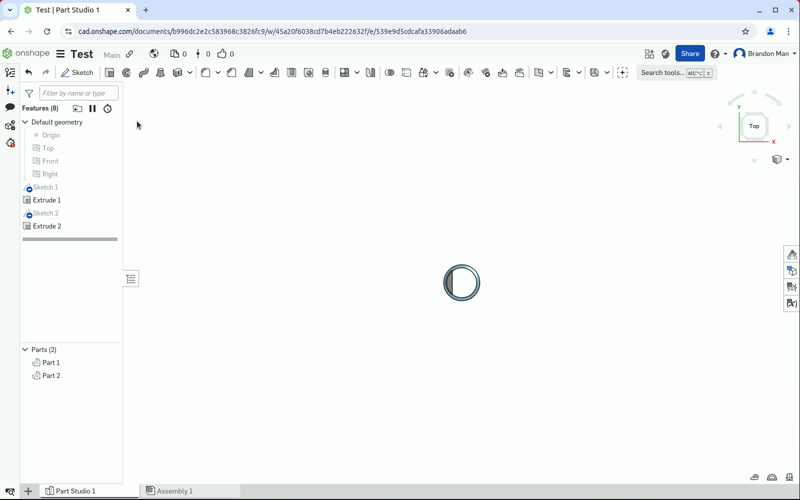
key(shift+h)
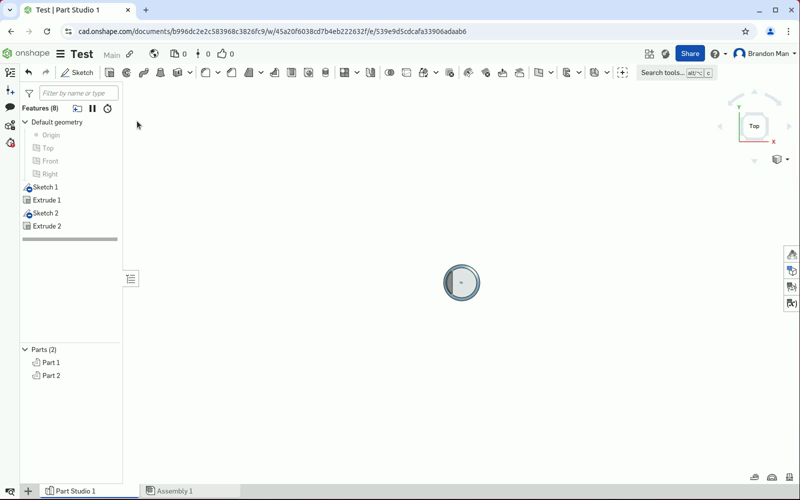
key(shift+h)
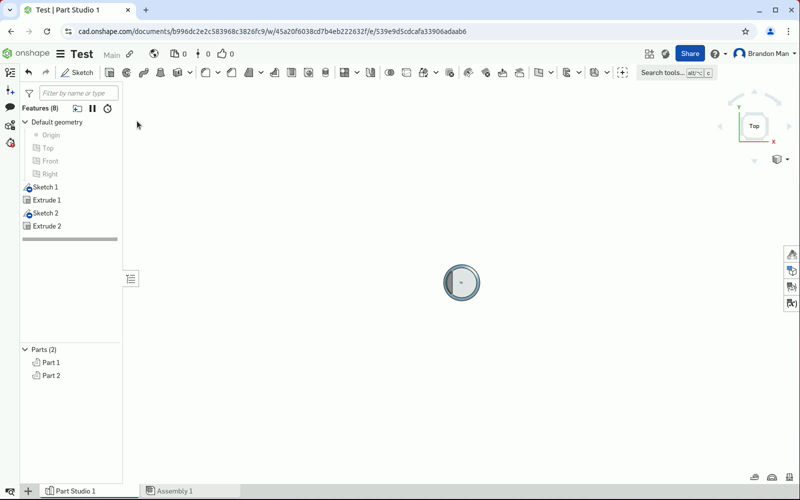
key(shift+7)
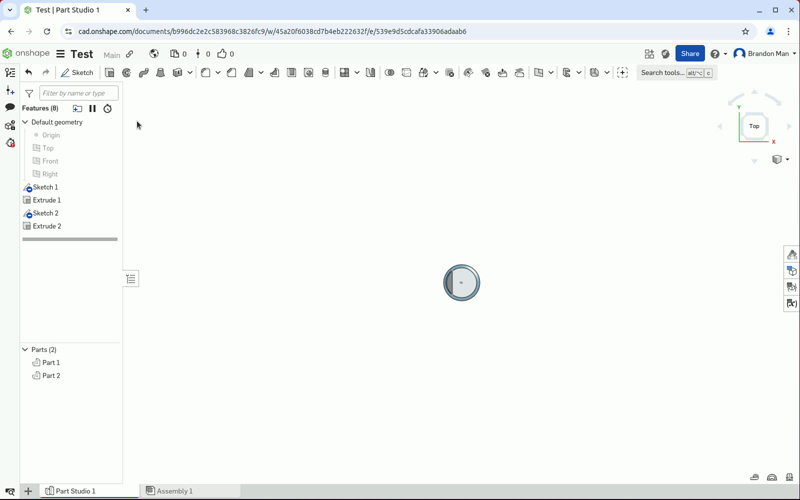
key(up, 3)
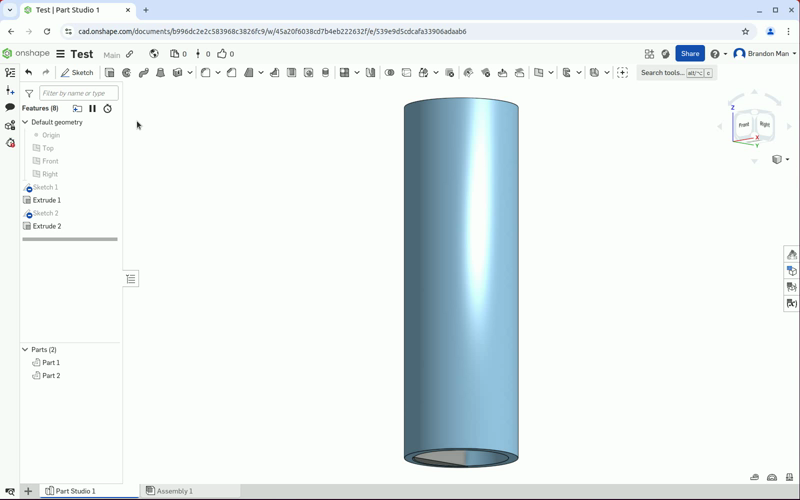
key(left, 3)
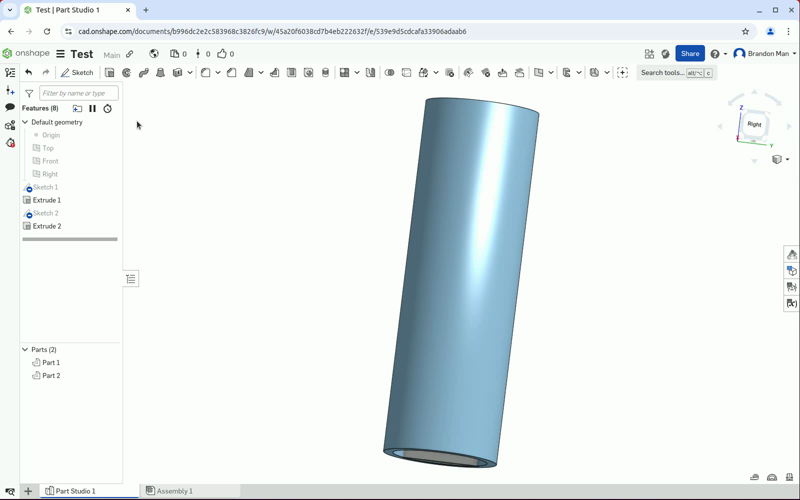
key(right, 3)
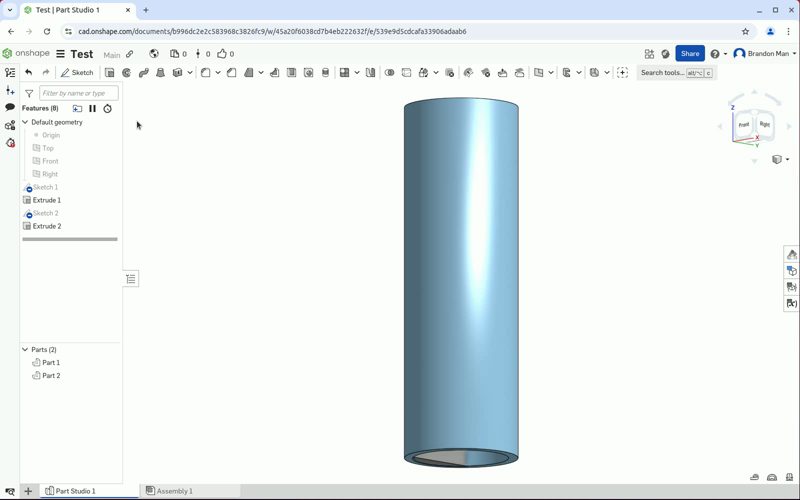
key(down, 3)
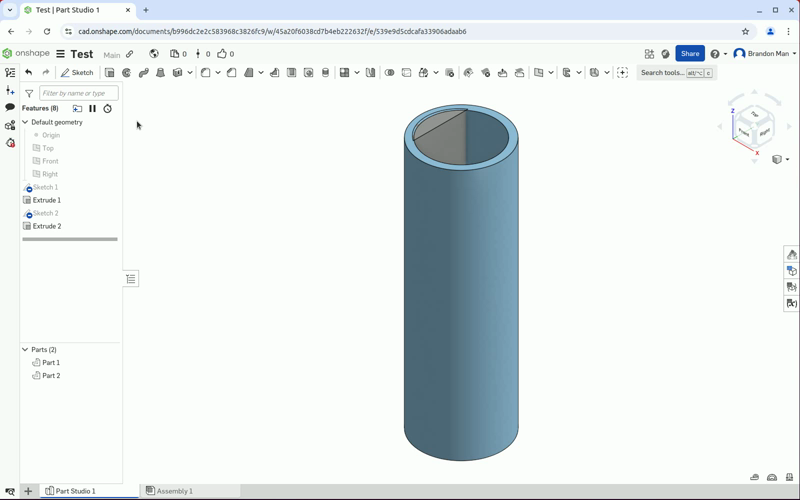
mouse_move(73, 189)
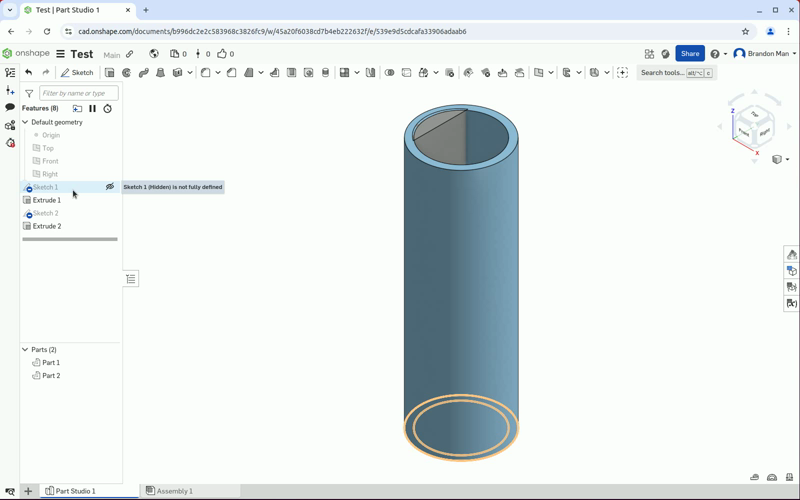
click(73, 189)